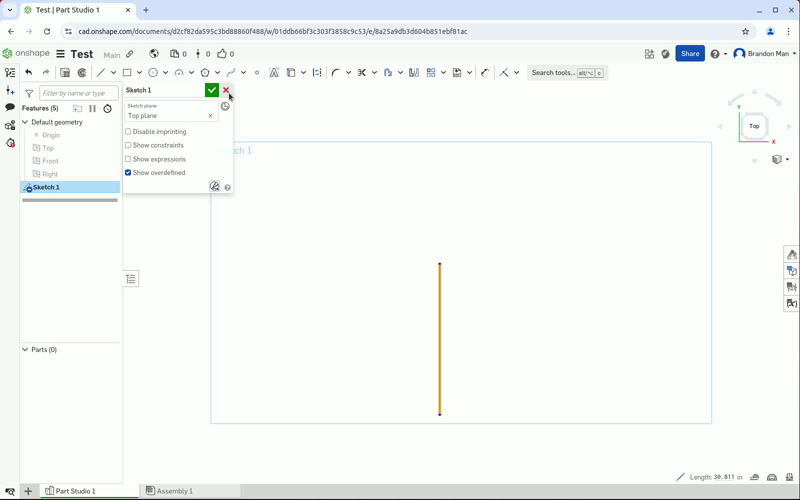
key(shift+h)
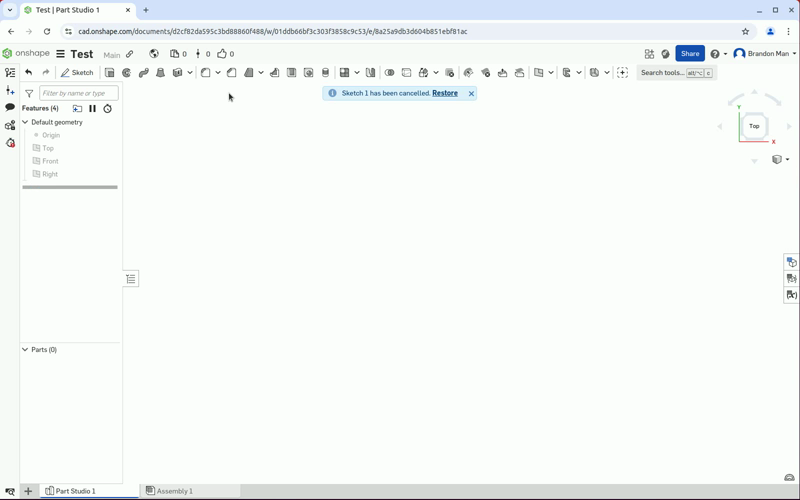
mouse_move(73, 352)
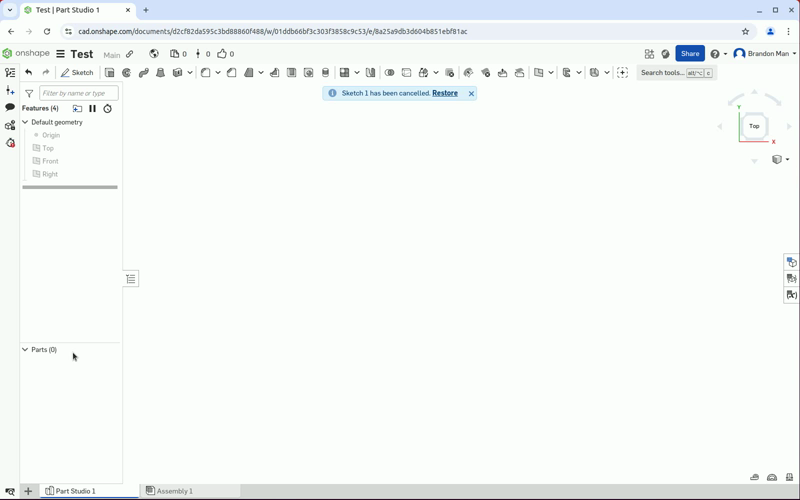
key(y)
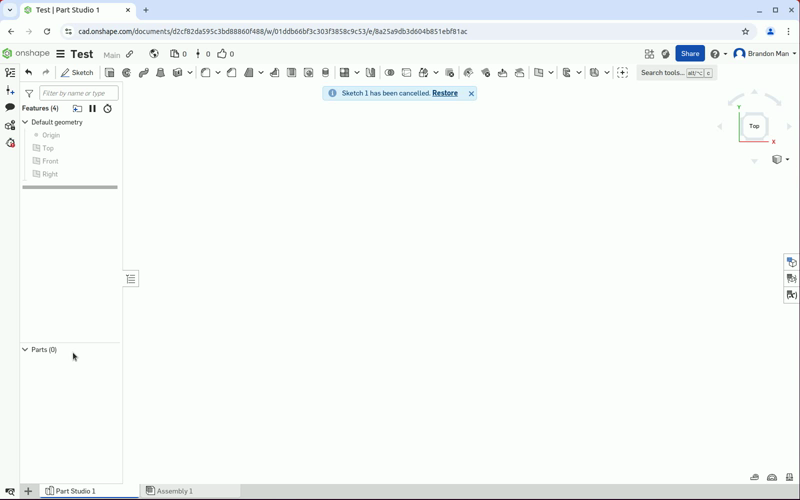
key(shift+p)
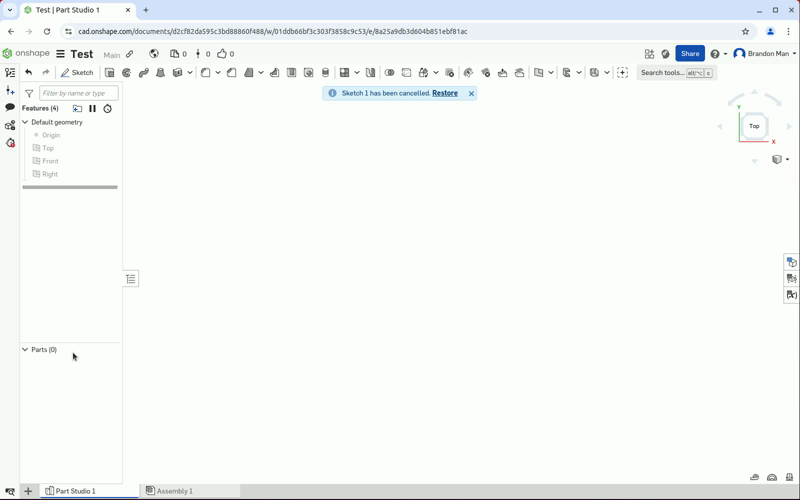
key(space)
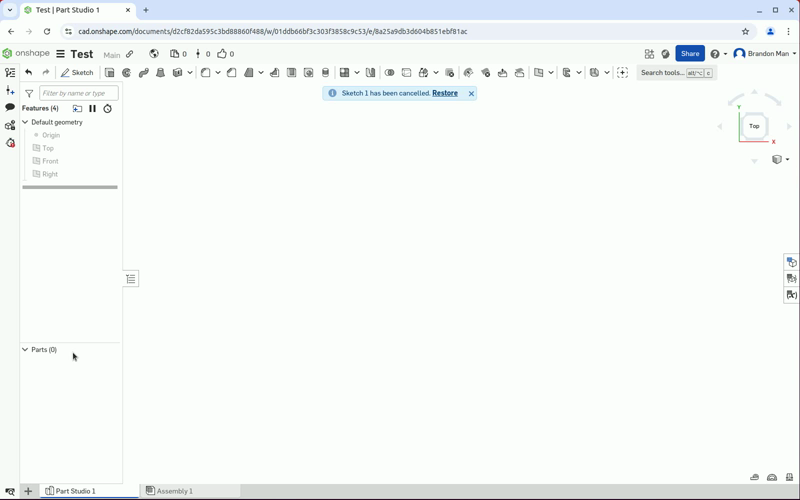
key_down(shift)
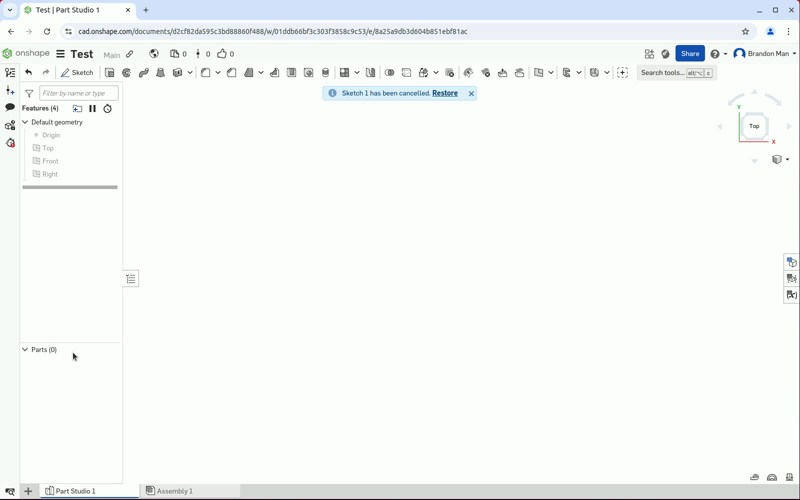
key(up)
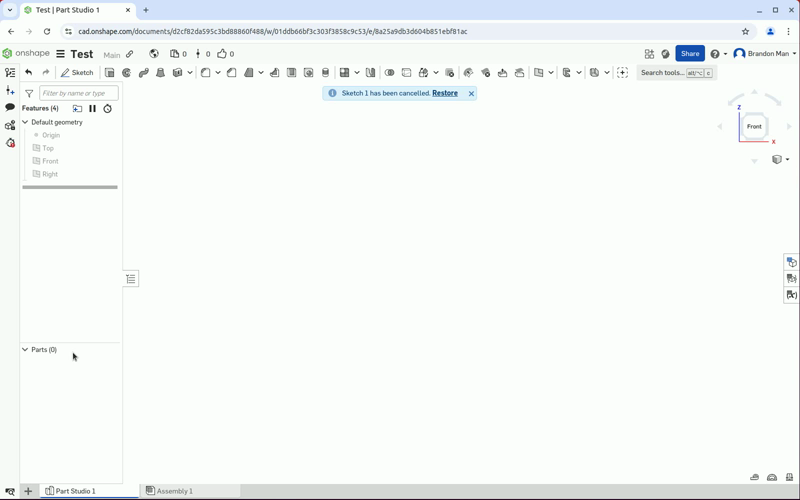
key_up(shift)
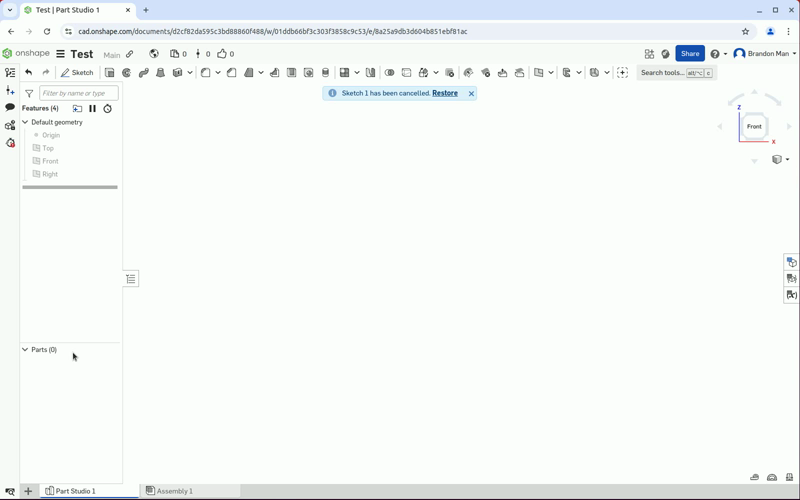
mouse_move(73, 352)
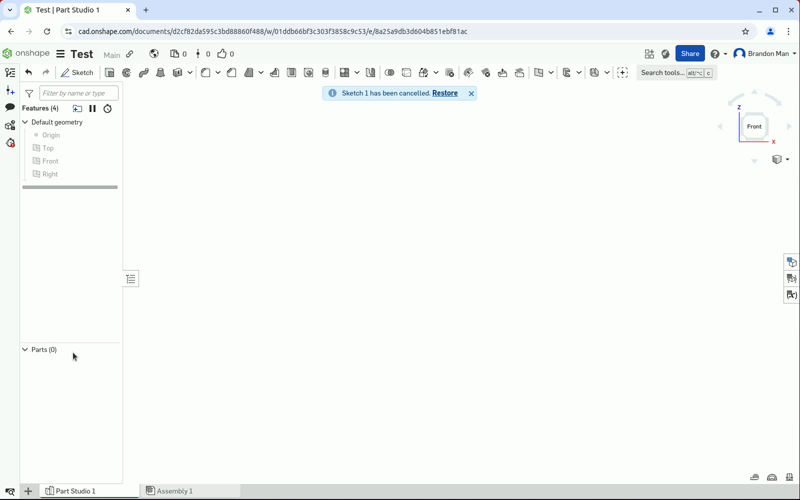
key(shift+y)
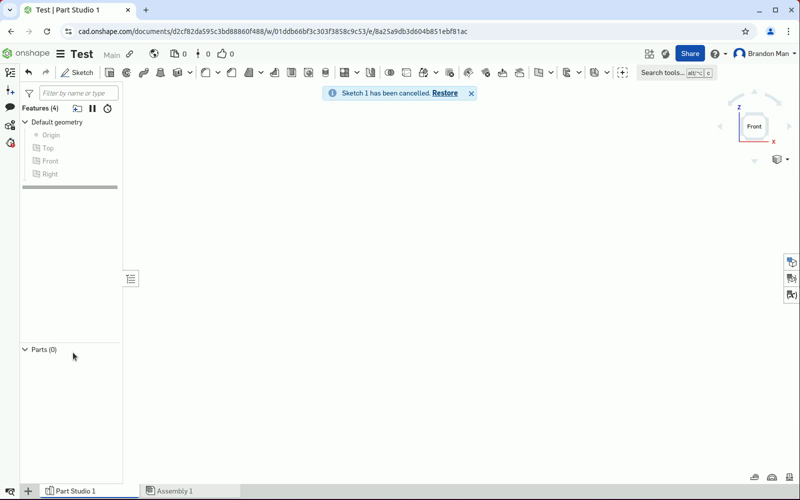
key(shift+s)
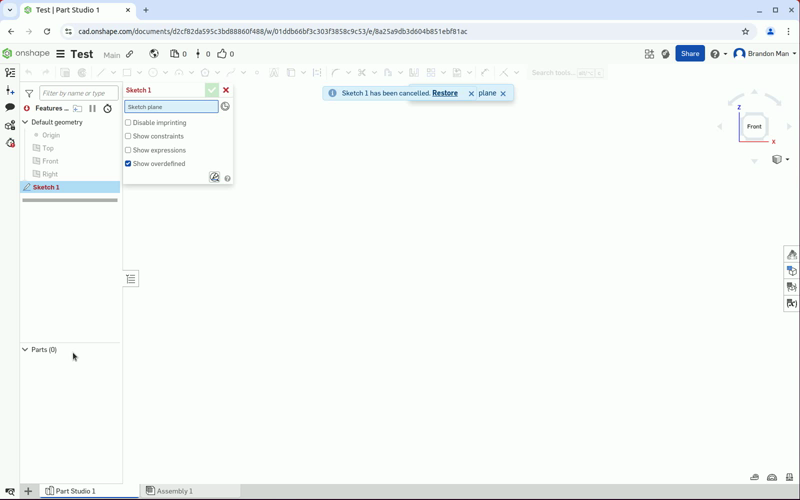
mouse_move(73, 163)
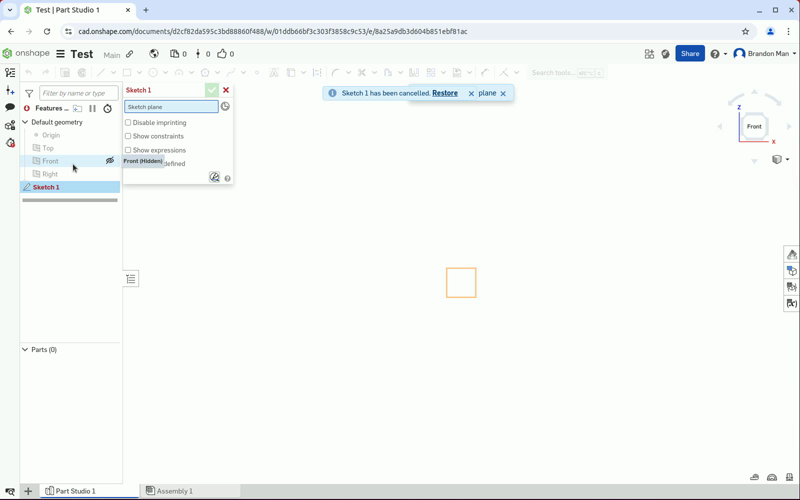
click(73, 163)
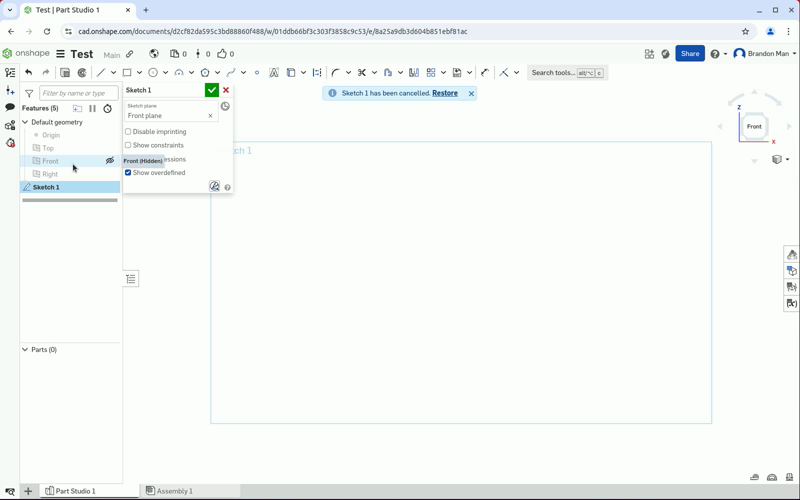
mouse_move(73, 352)
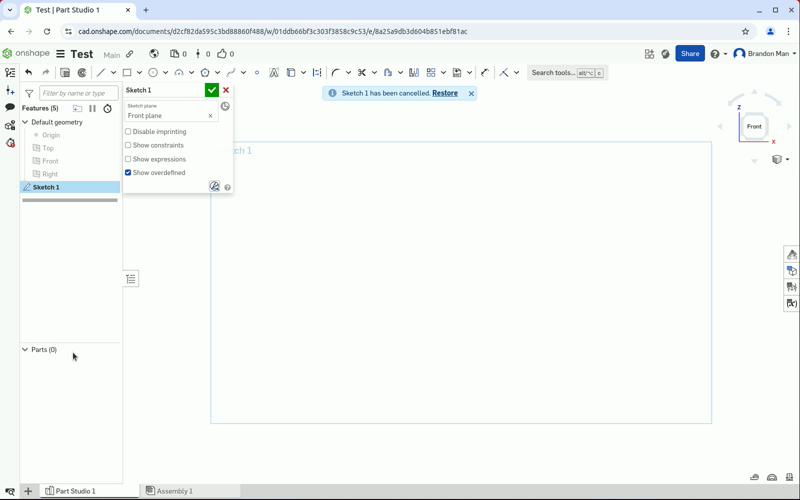
key(y)
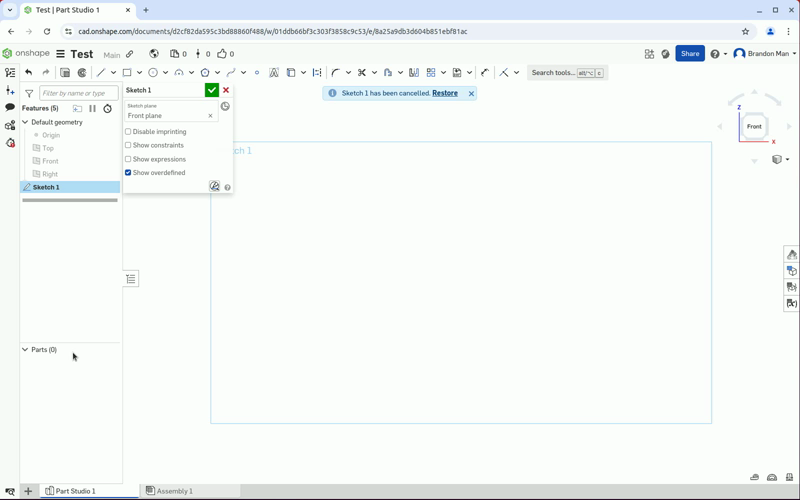
key(l)
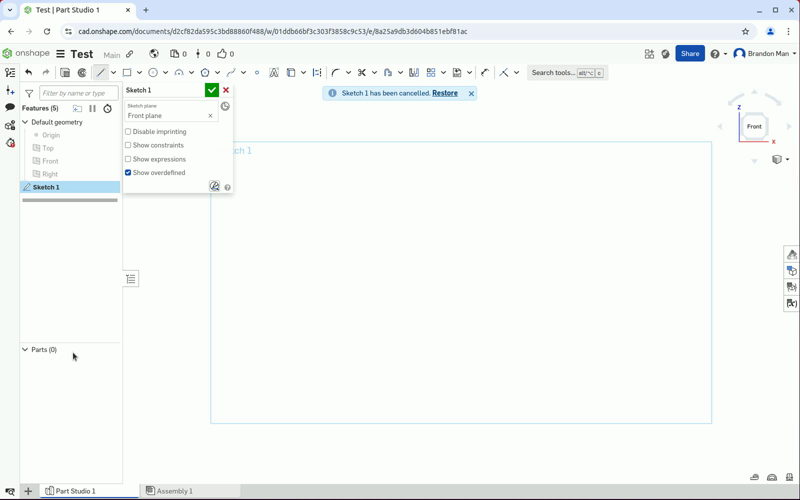
key_down(shift)
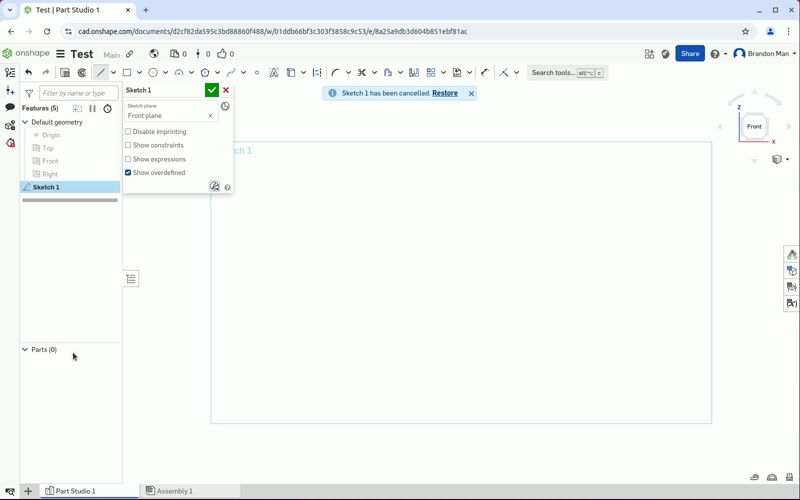
mouse_move(348, 282)
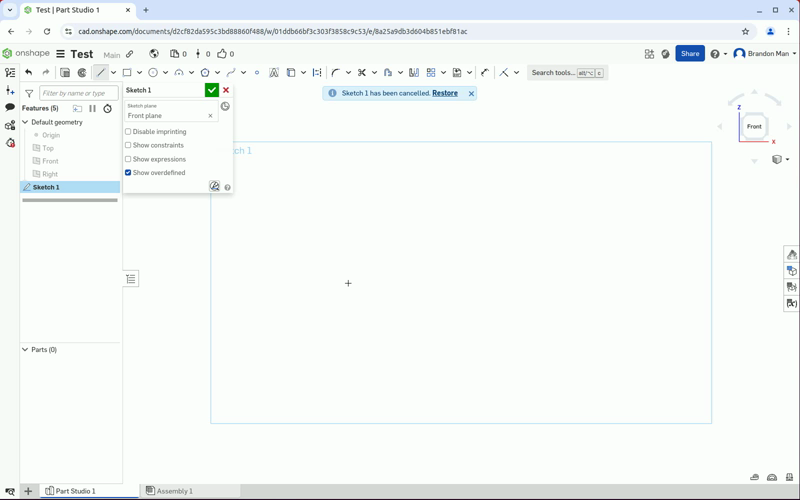
click(348, 282)
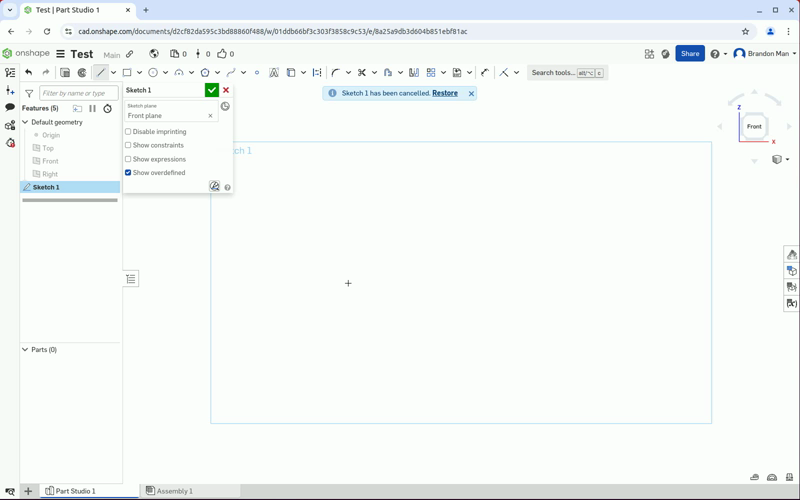
key_up(shift)
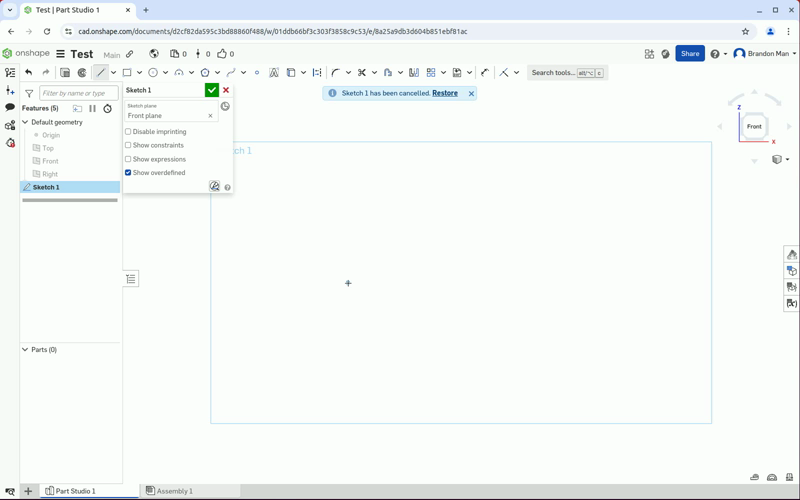
key_down(shift)
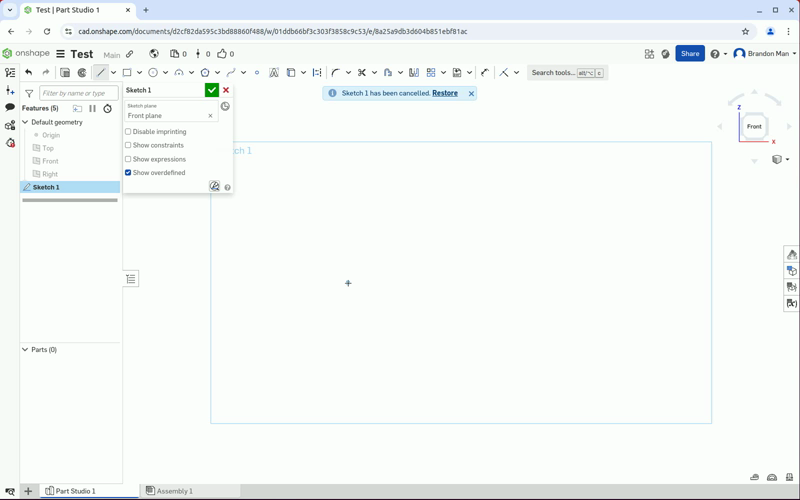
mouse_move(460, 282)
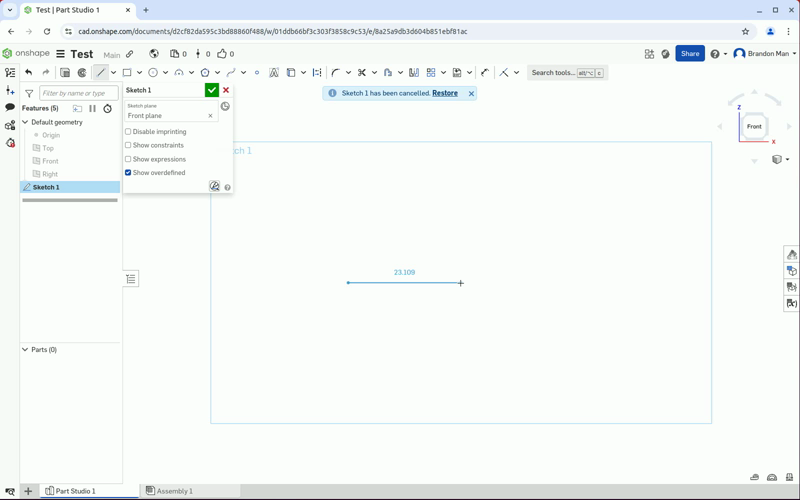
click(460, 282)
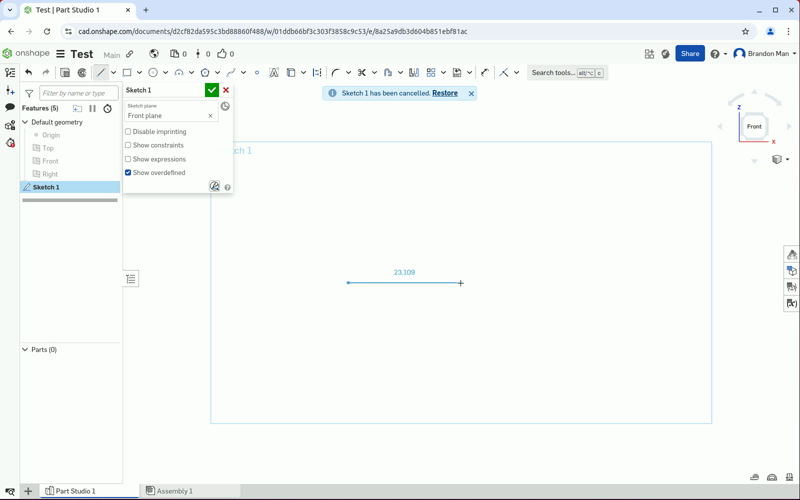
key_up(shift)
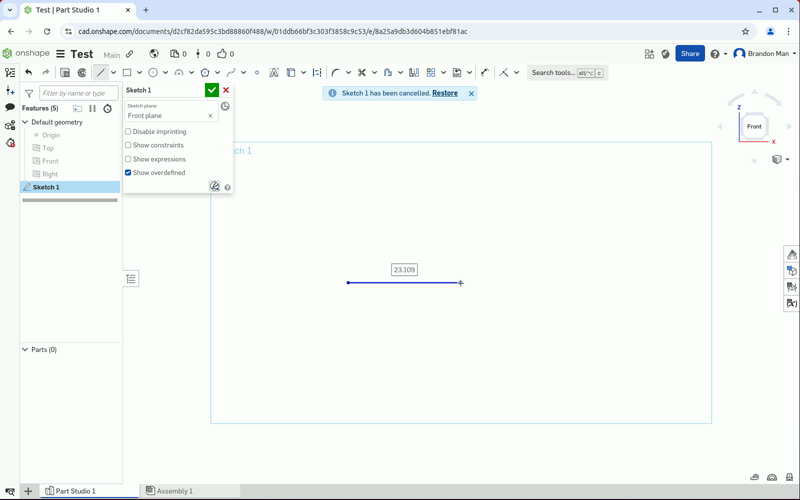
key_down(shift)
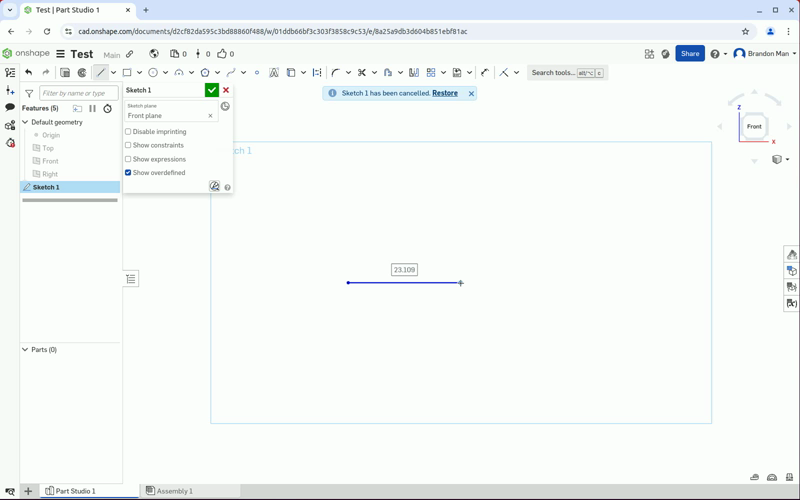
mouse_move(410, 208)
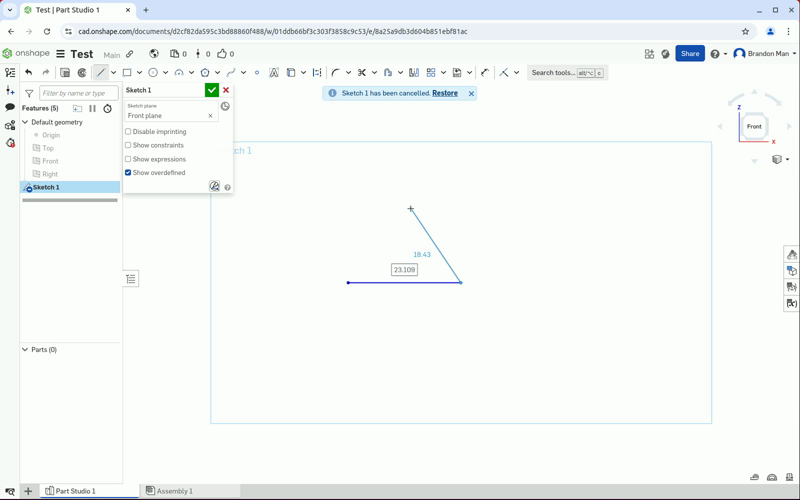
click(410, 208)
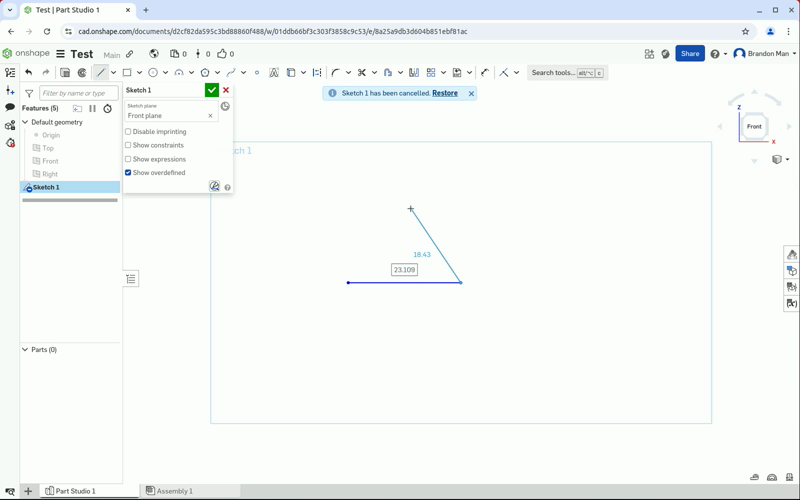
key_up(shift)
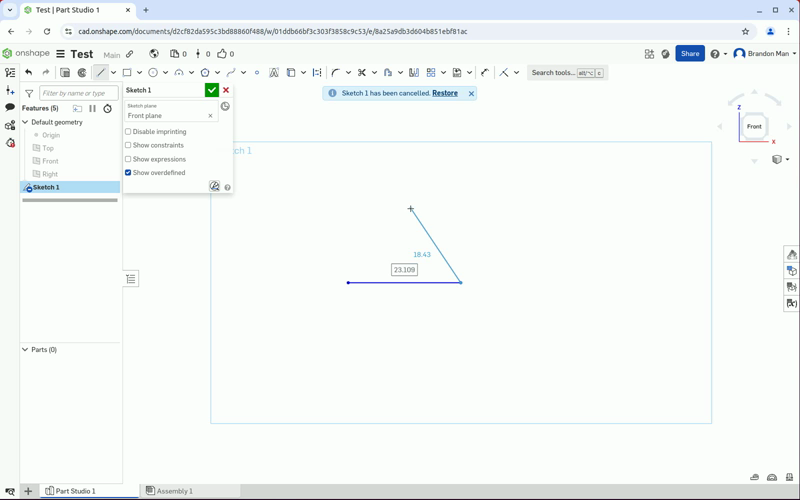
key_down(shift)
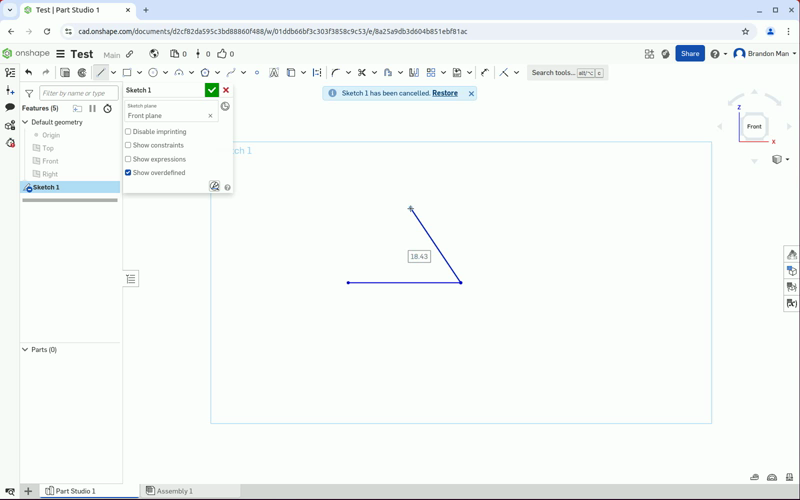
mouse_move(348, 208)
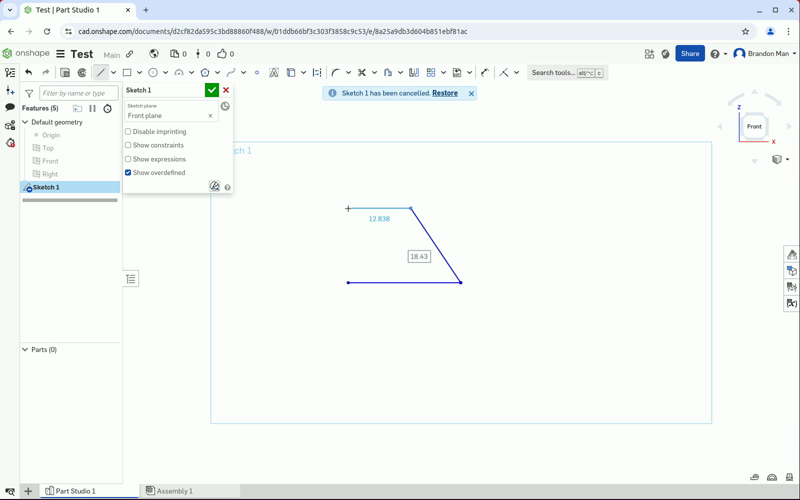
click(348, 208)
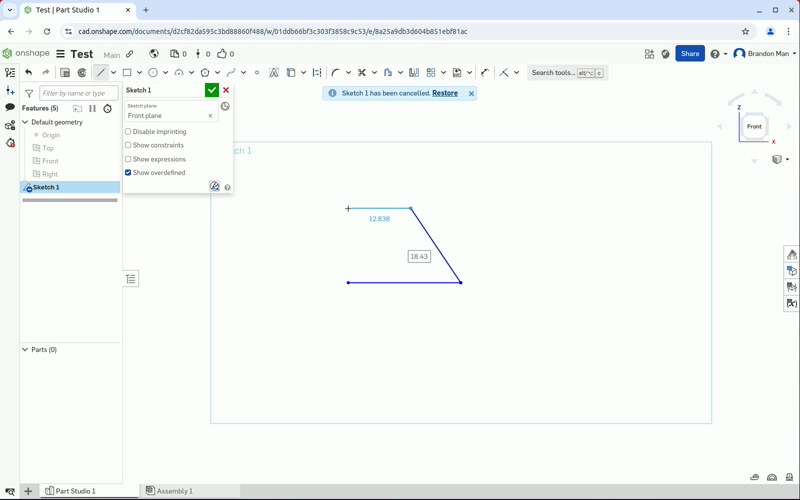
key_up(shift)
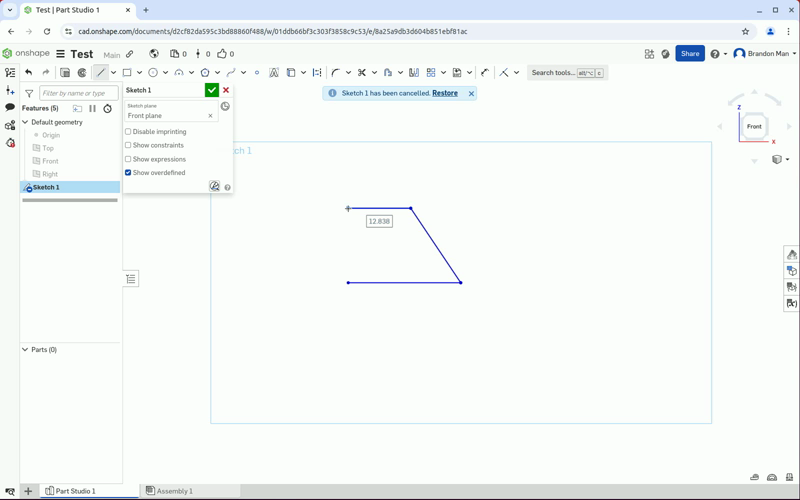
key_down(shift)
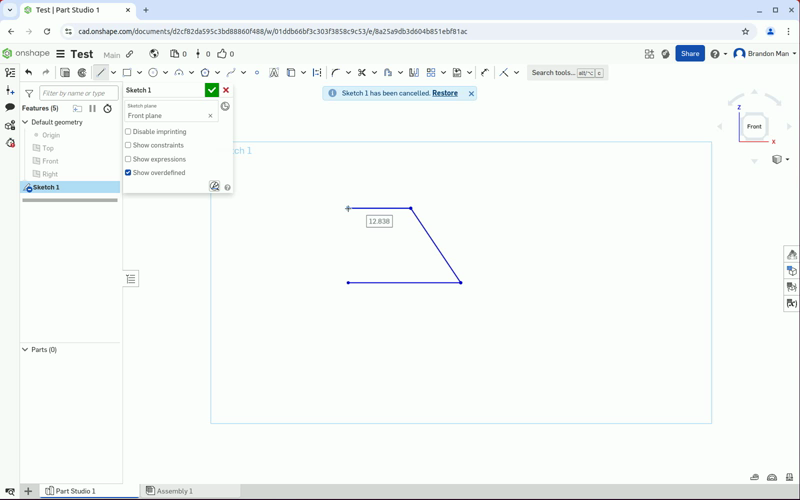
mouse_move(348, 282)
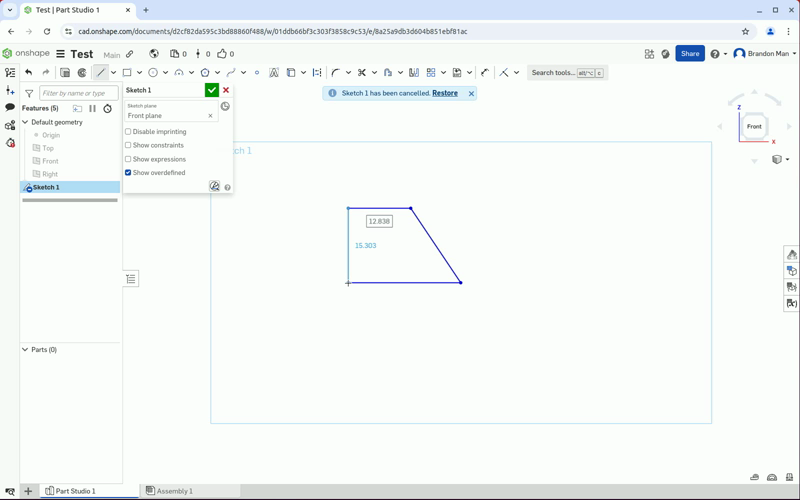
key_up(shift)
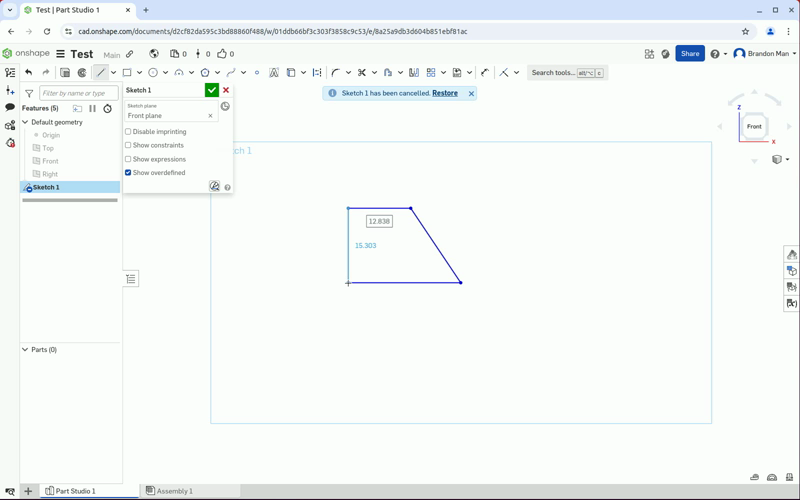
click(348, 282)
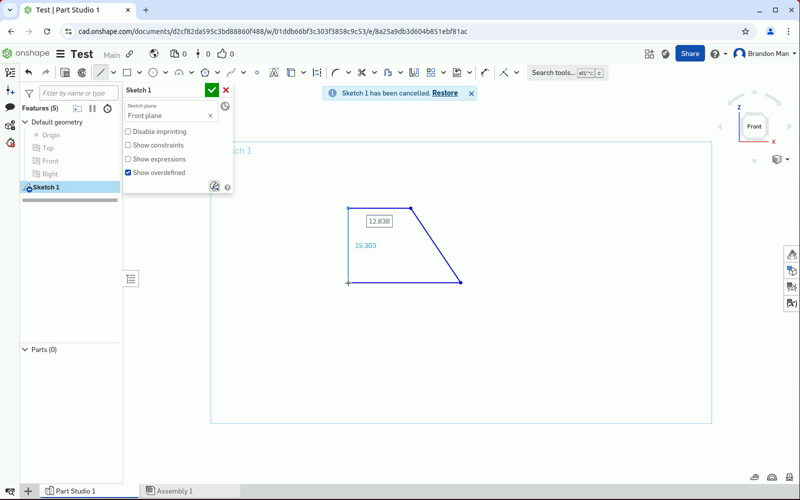
key(esc)
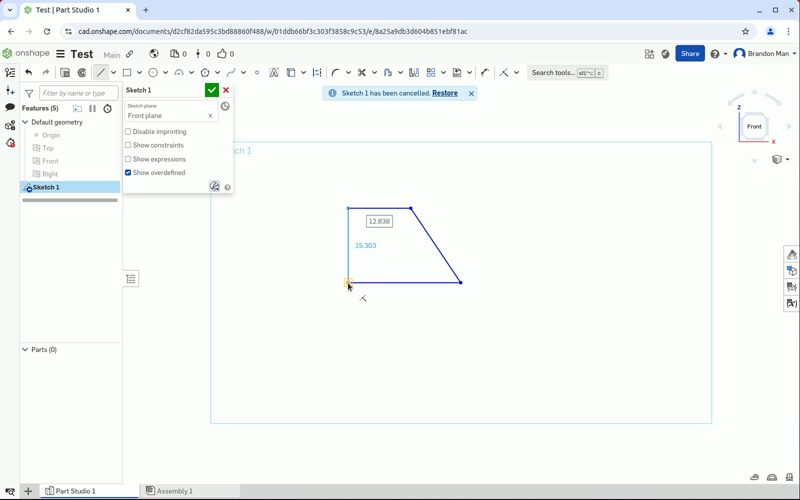
mouse_move(437, 269)
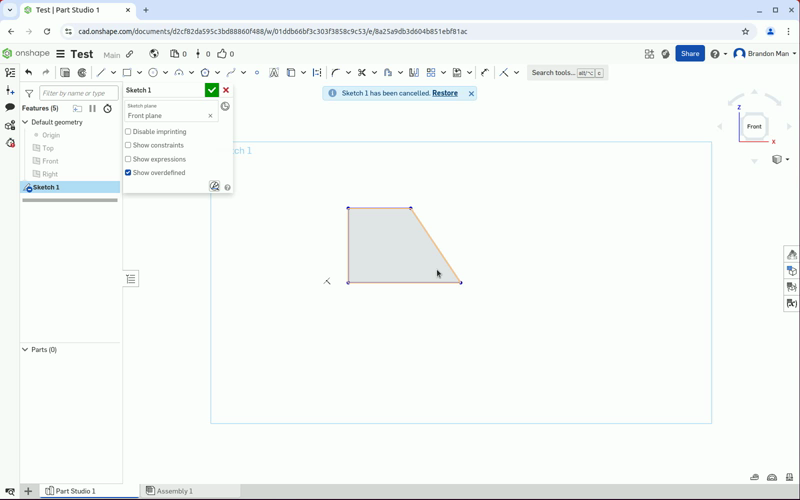
click(437, 269)
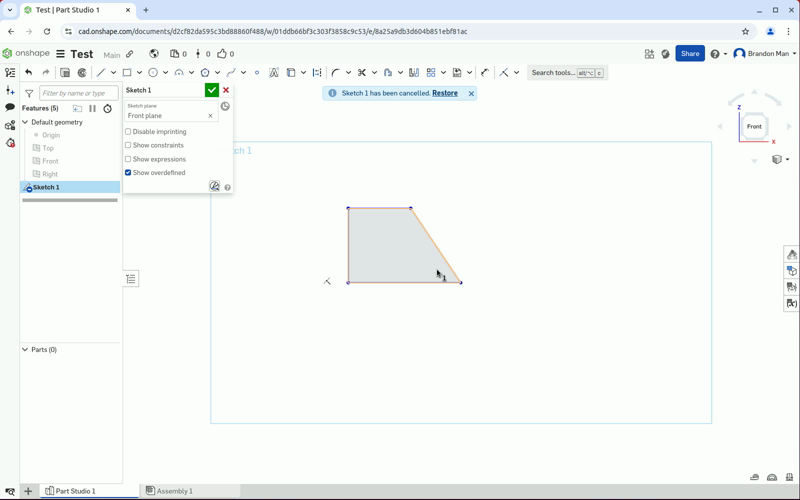
mouse_move(73, 352)
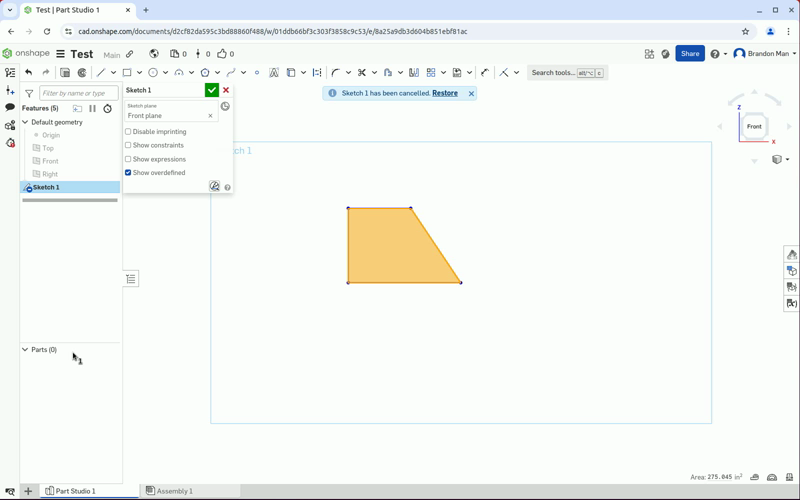
key(shift+y)
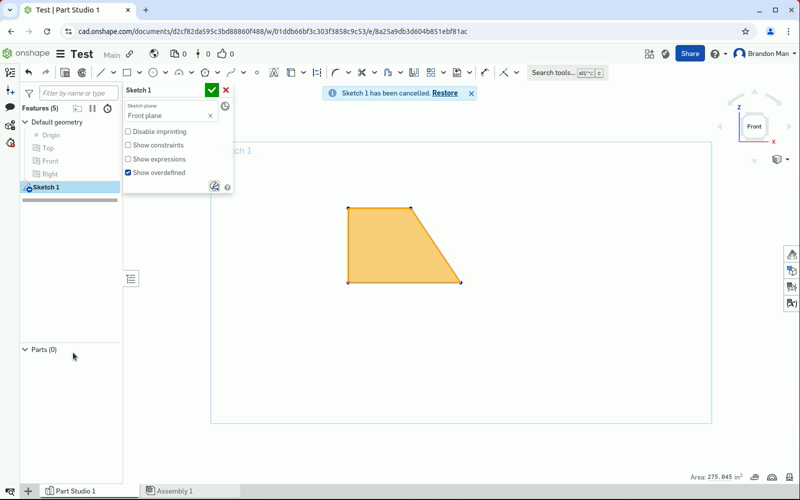
key(shift+e)
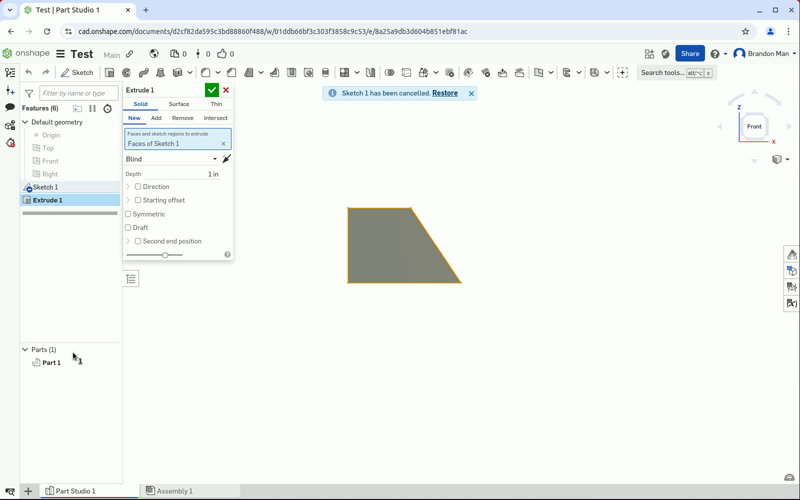
mouse_move(143, 106)
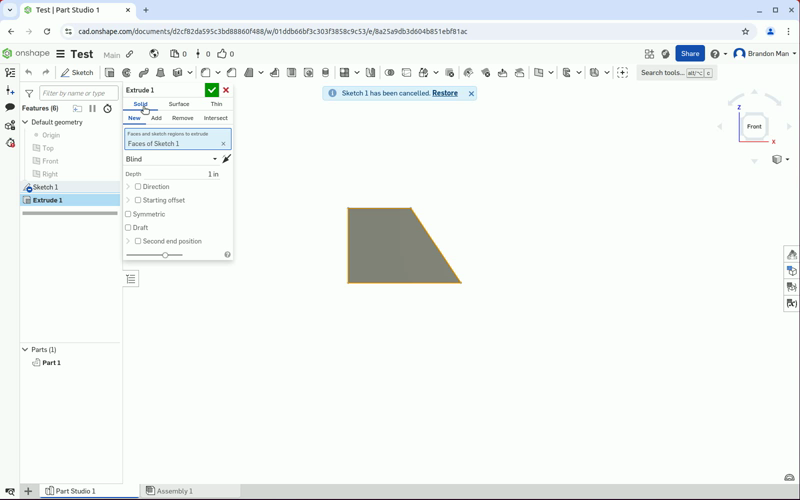
click(143, 106)
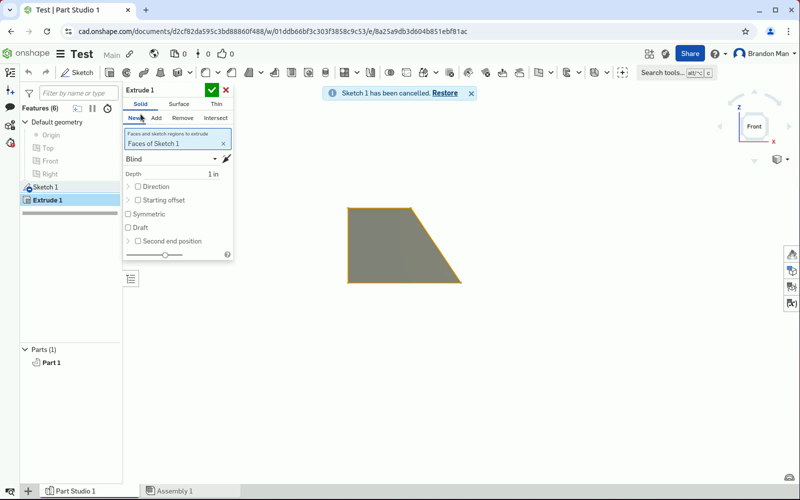
mouse_move(137, 120)
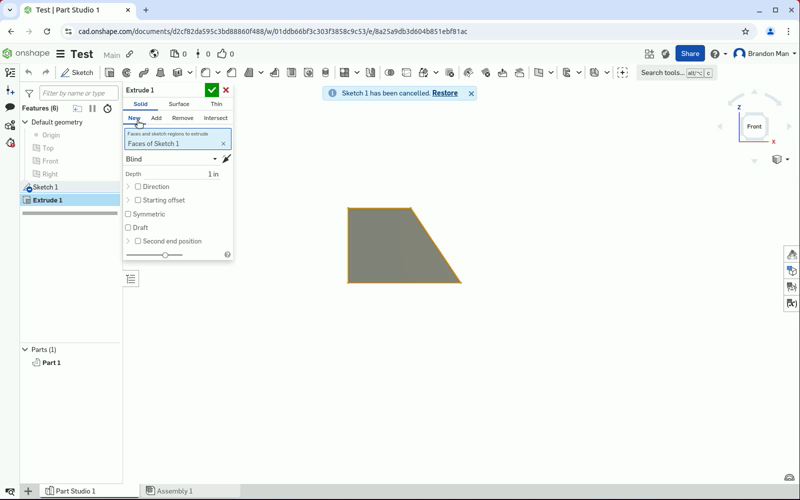
click(137, 120)
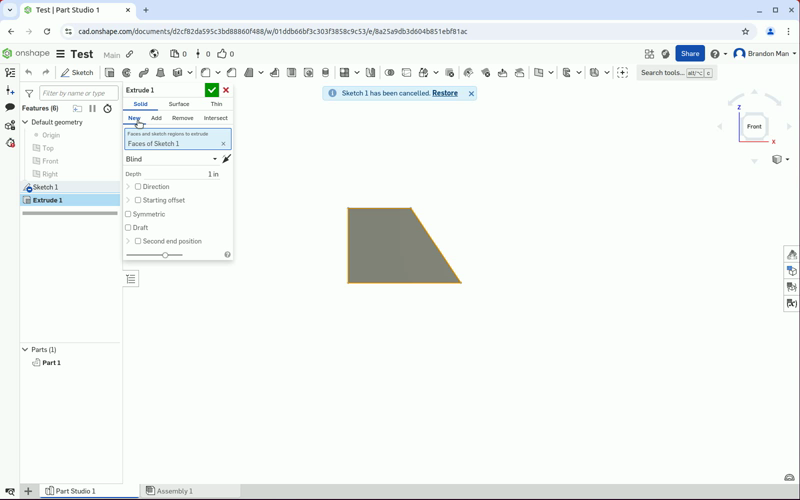
key(tab, 4)
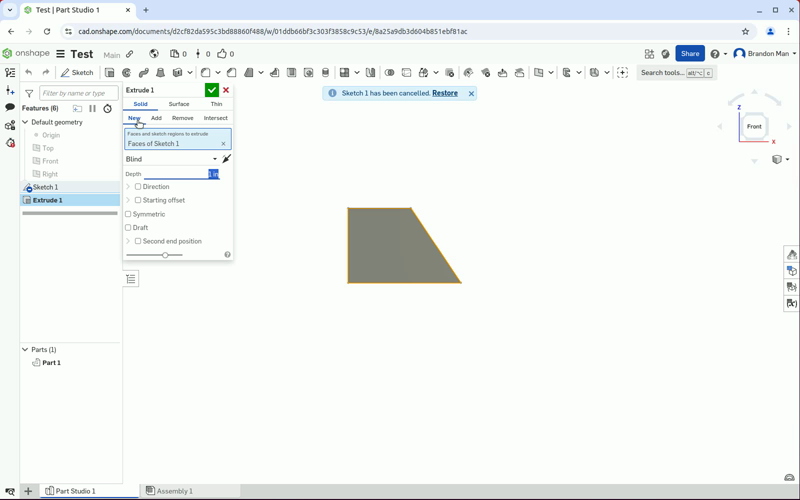
text(3.129)
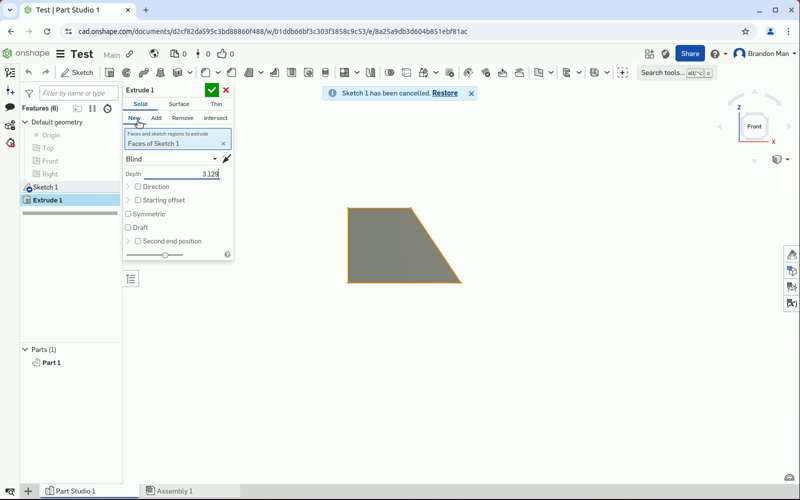
key(enter)
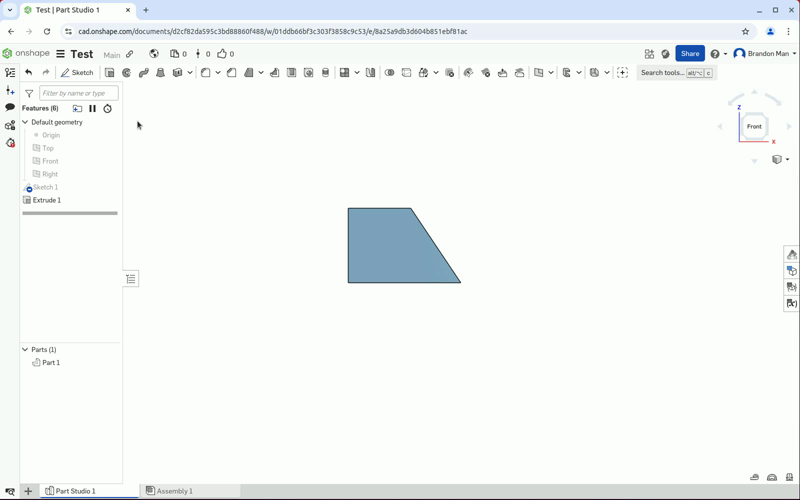
key(shift+h)
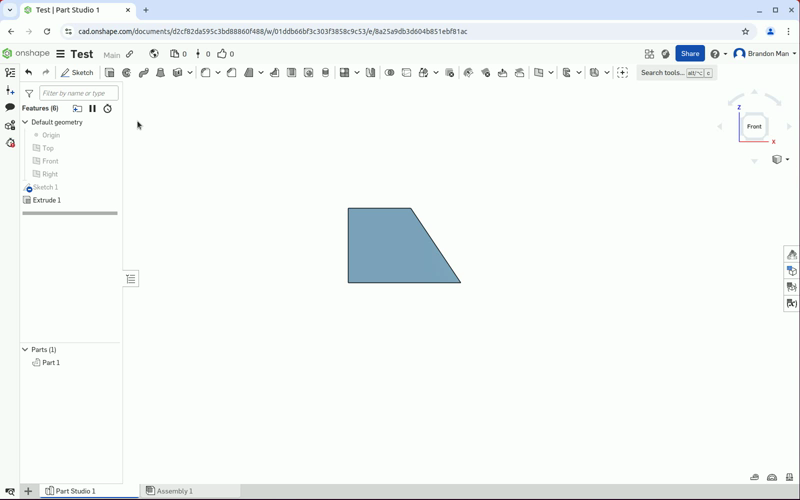
key(shift+h)
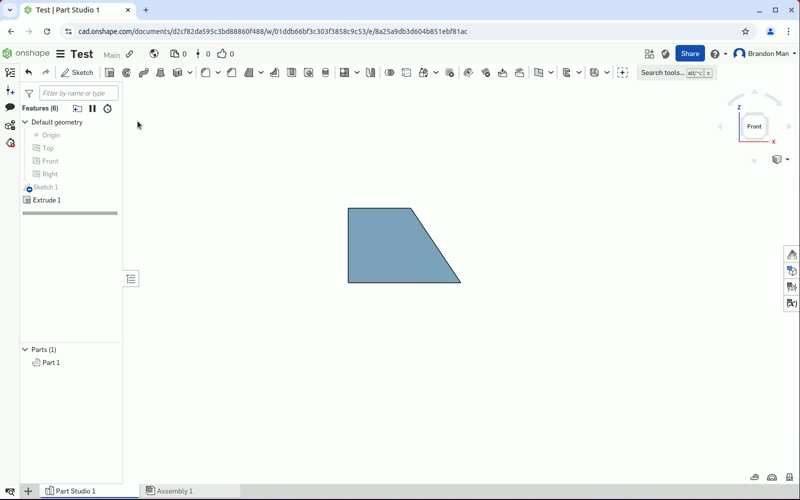
mouse_move(73, 189)
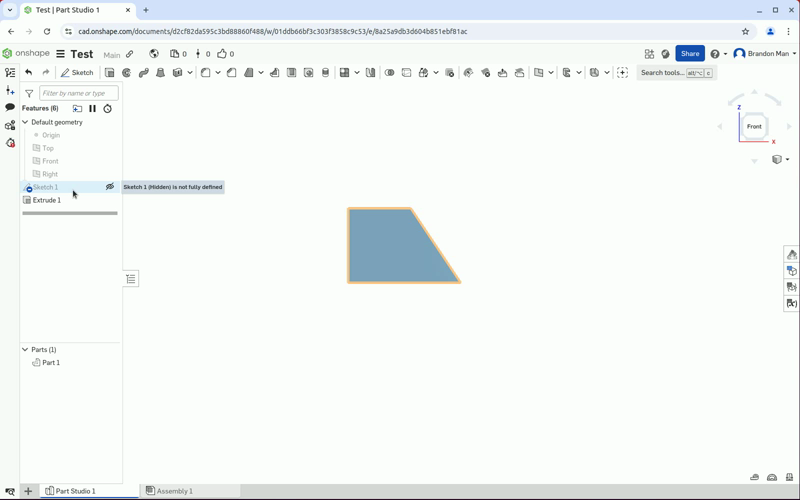
click(73, 189)
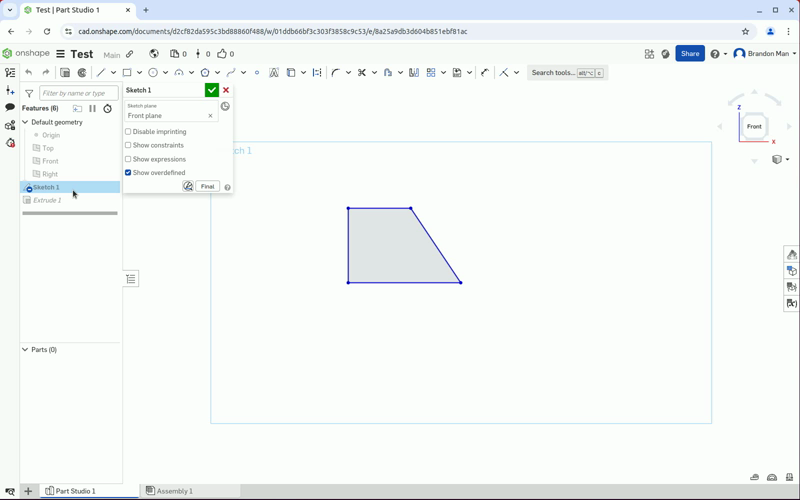
mouse_move(229, 92)
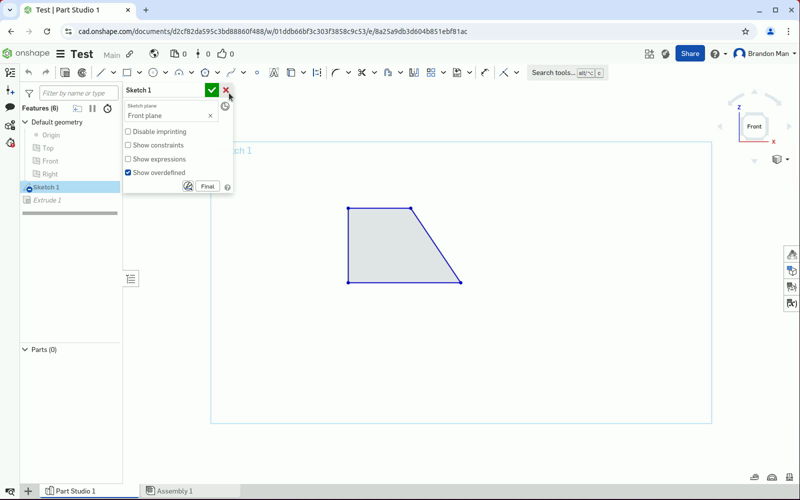
click(229, 92)
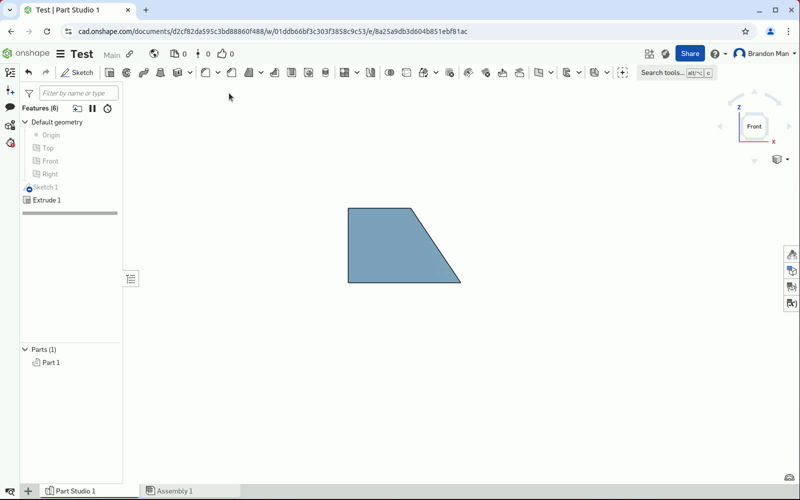
mouse_move(541, 75)
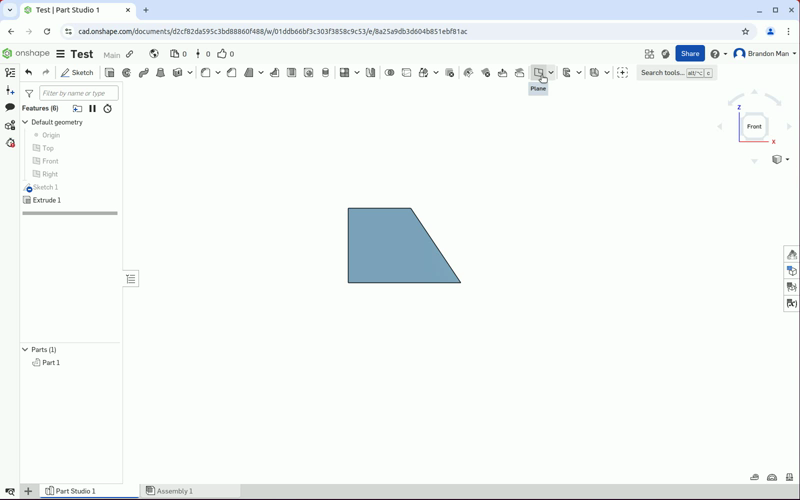
click(541, 75)
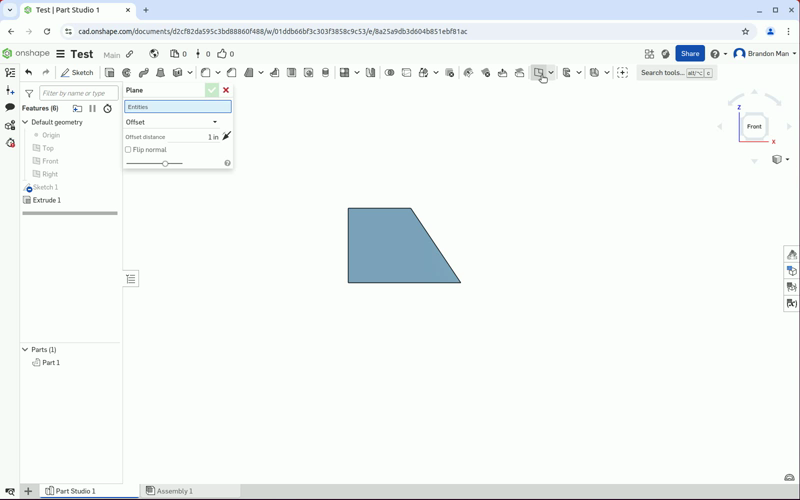
mouse_move(73, 163)
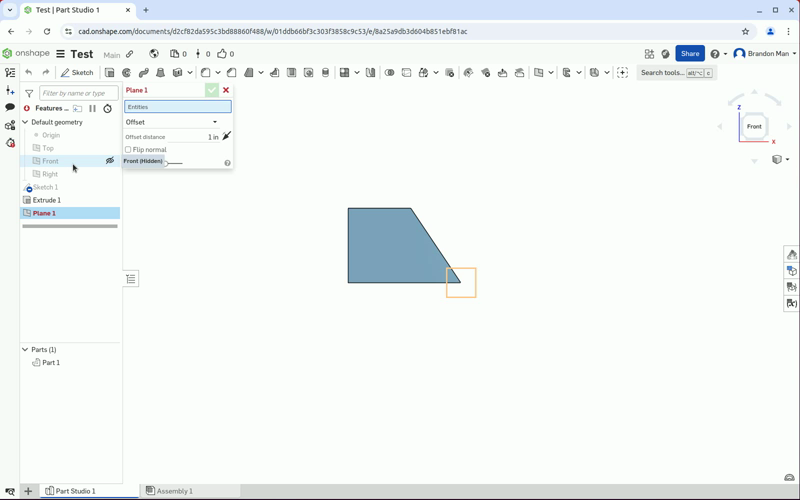
click(73, 163)
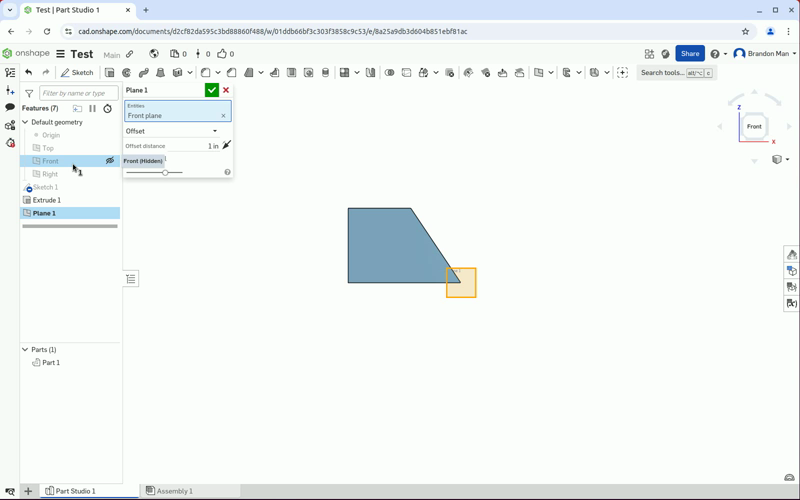
key(tab, 2)
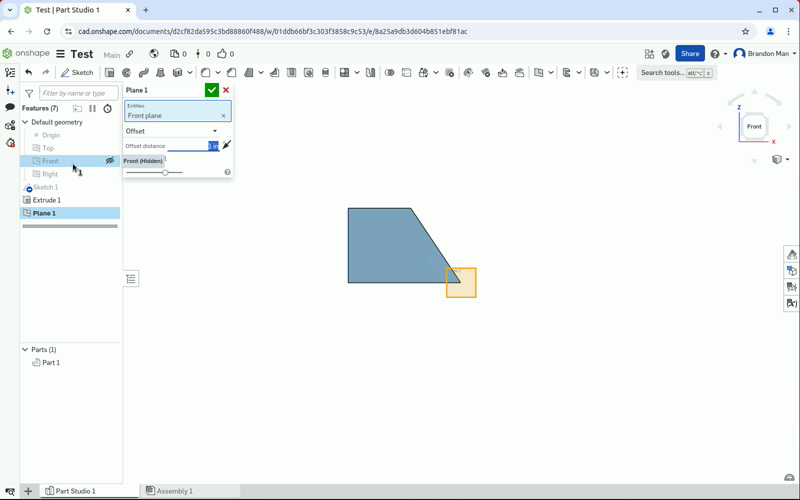
text(3.143)
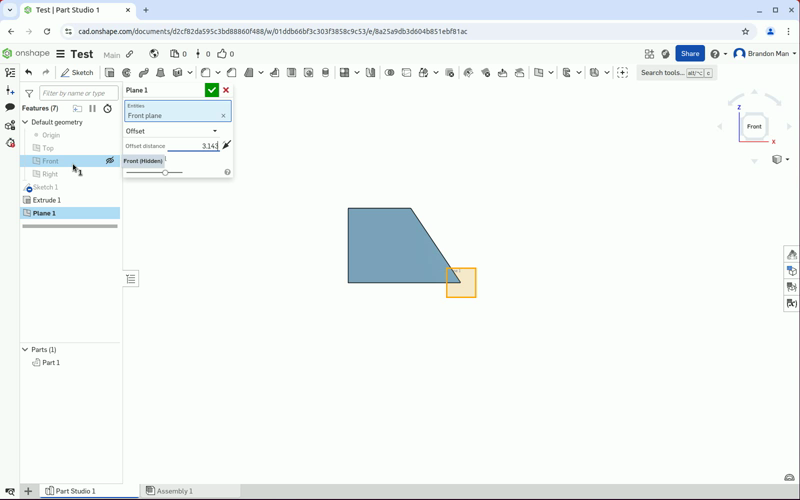
key(enter, 2)
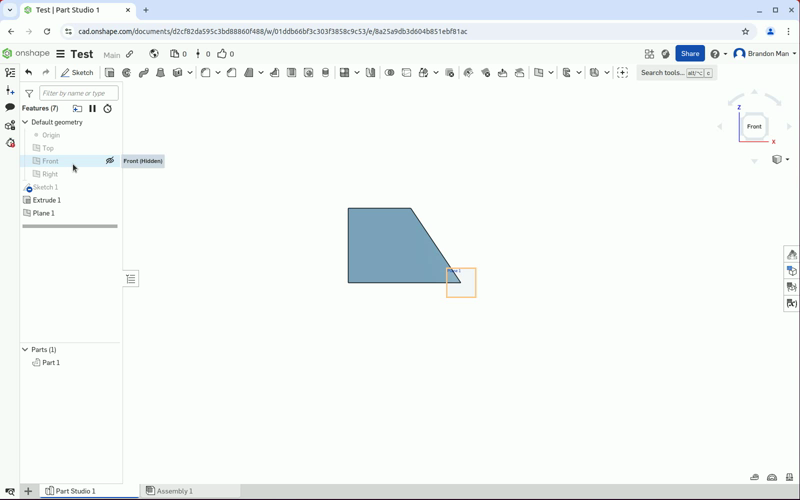
key(shift+s)
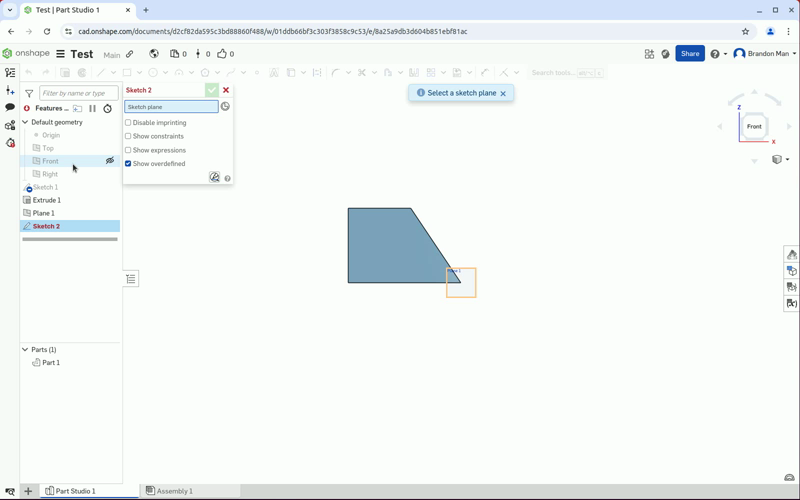
mouse_move(73, 215)
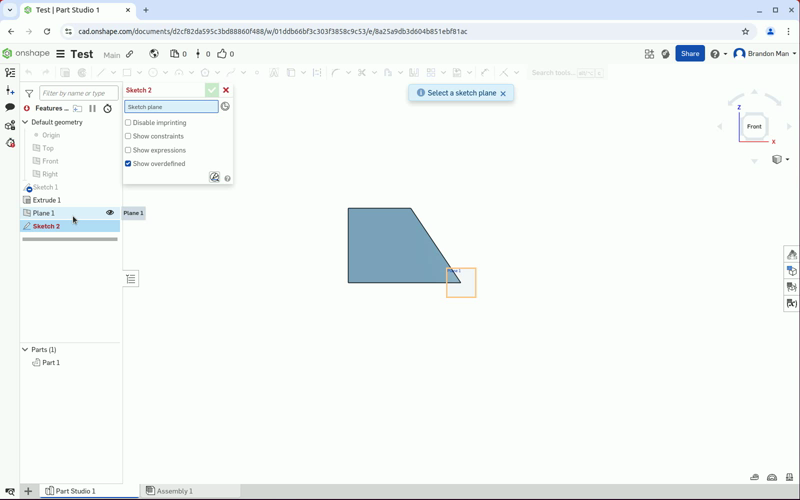
click(73, 215)
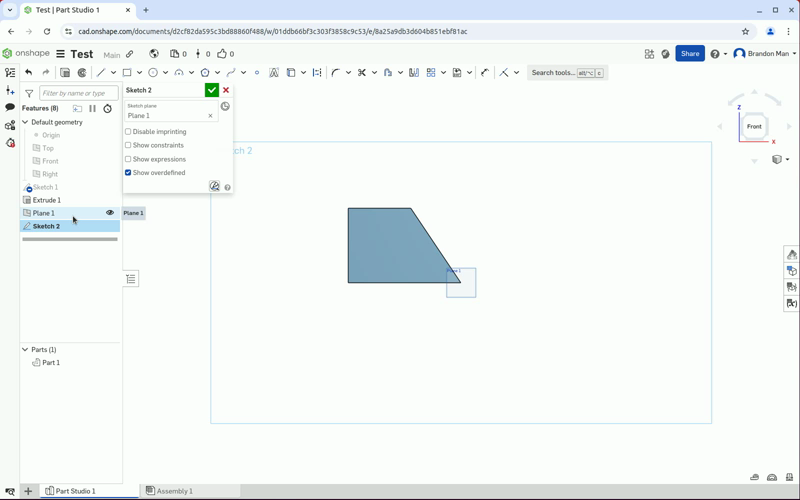
mouse_move(73, 352)
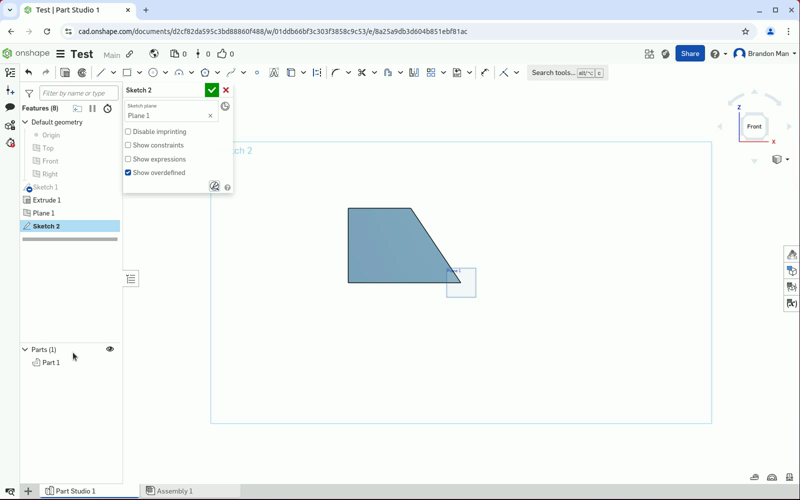
key(y)
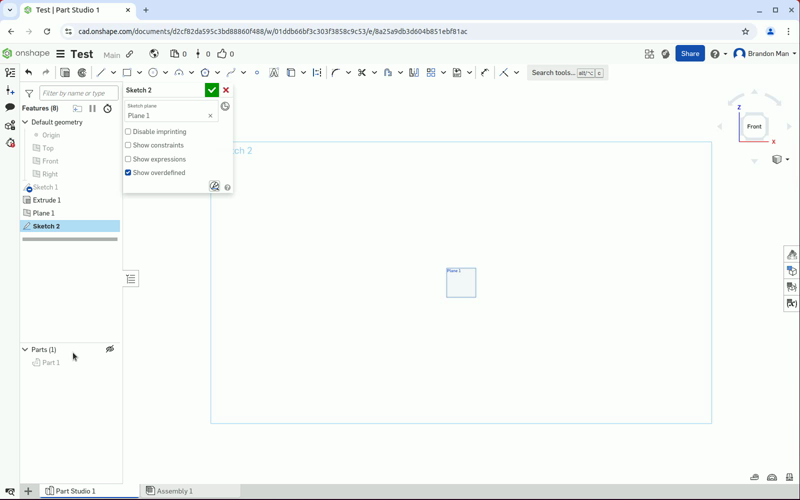
key(l)
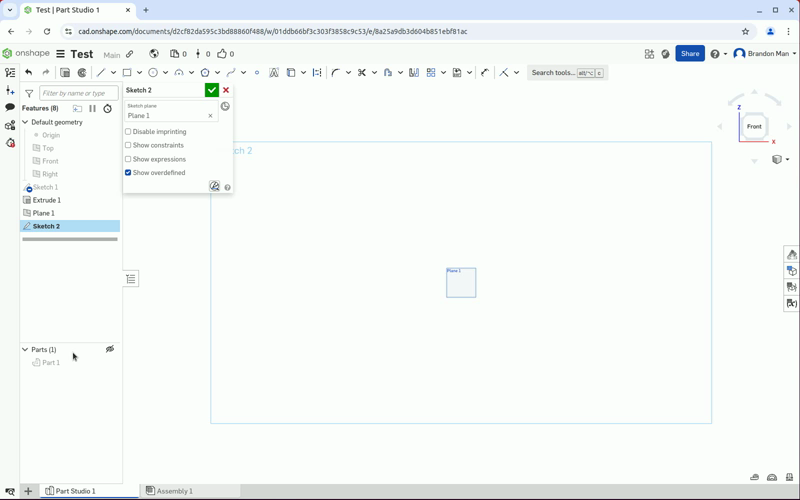
key_down(shift)
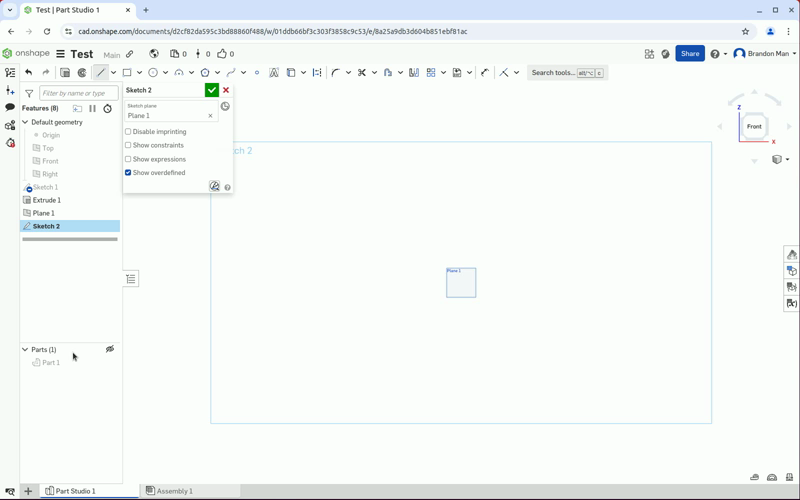
mouse_move(348, 282)
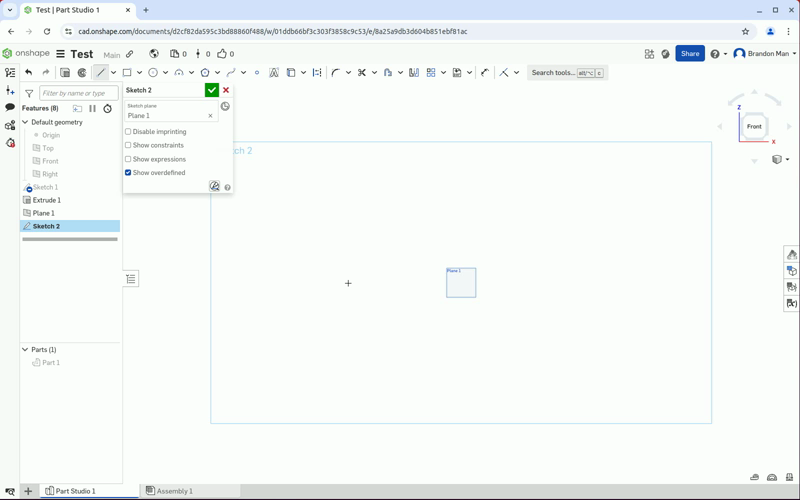
click(348, 282)
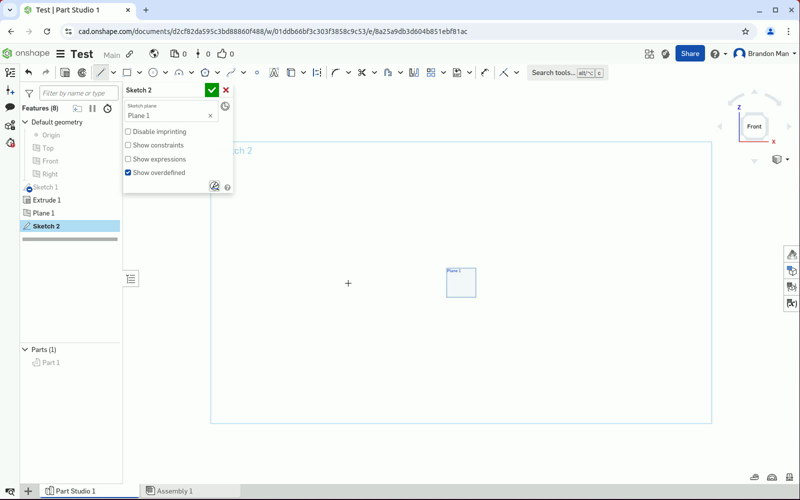
key_up(shift)
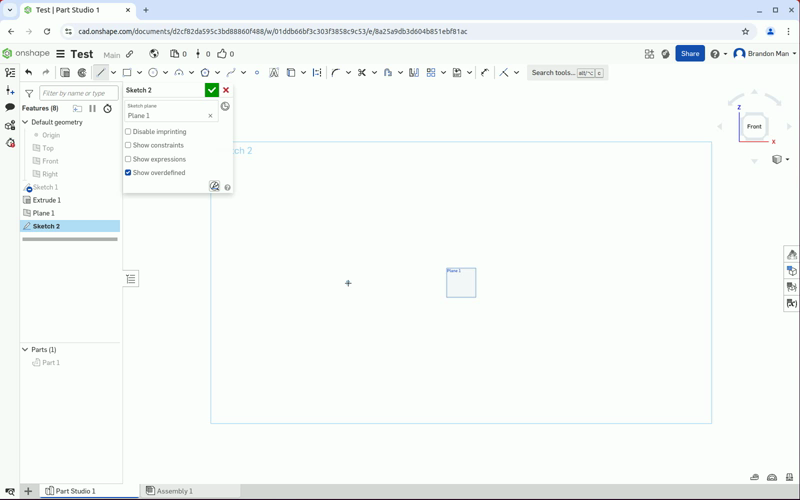
key_down(shift)
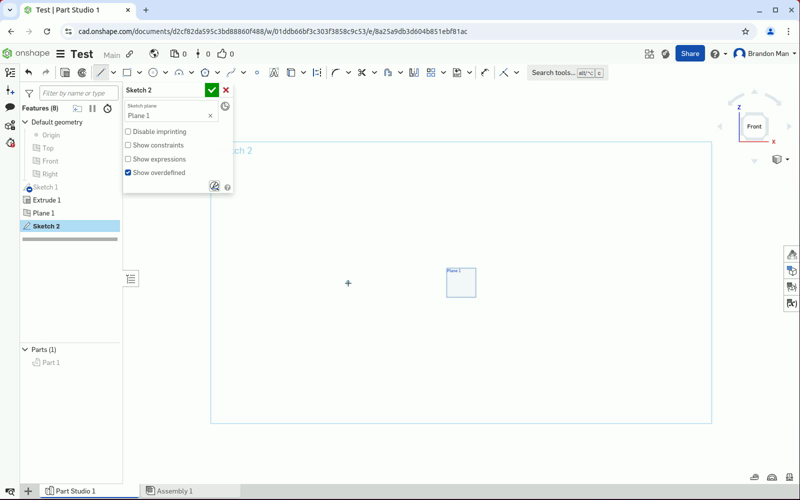
mouse_move(450, 282)
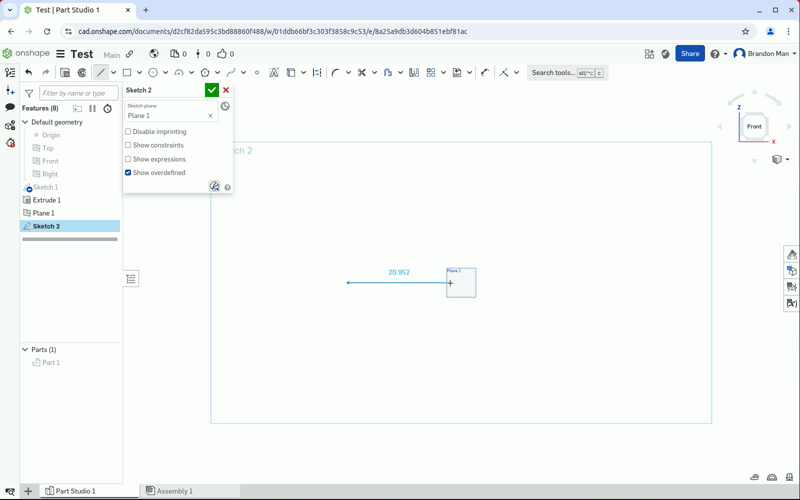
click(450, 282)
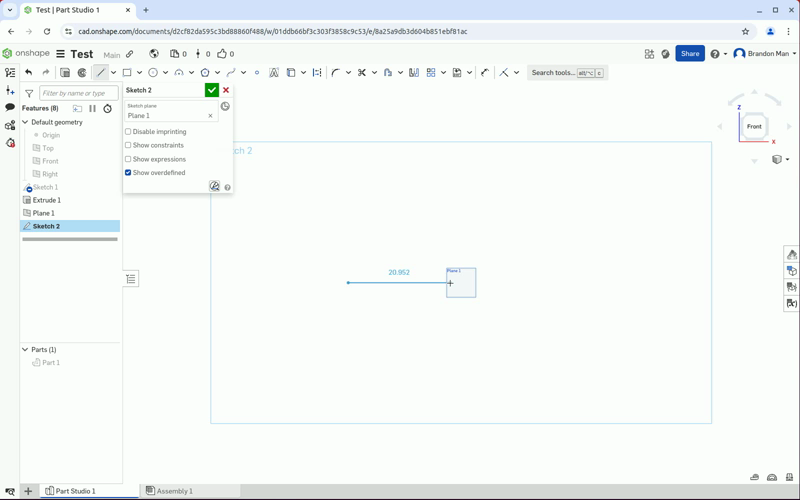
key_up(shift)
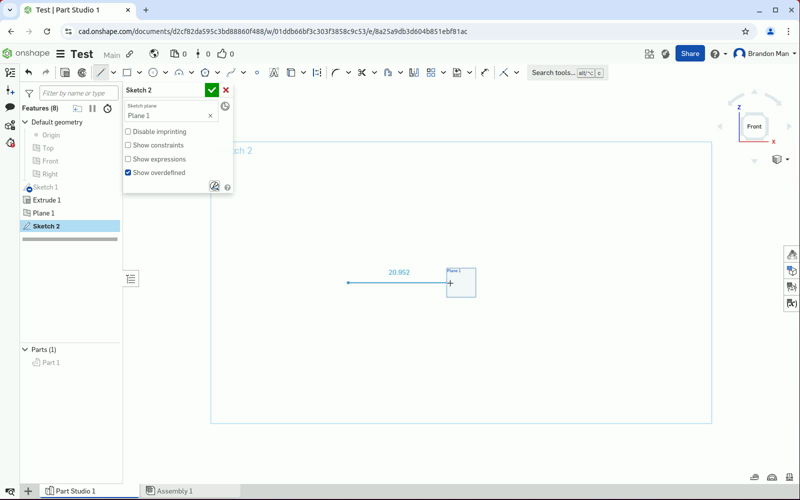
key_down(shift)
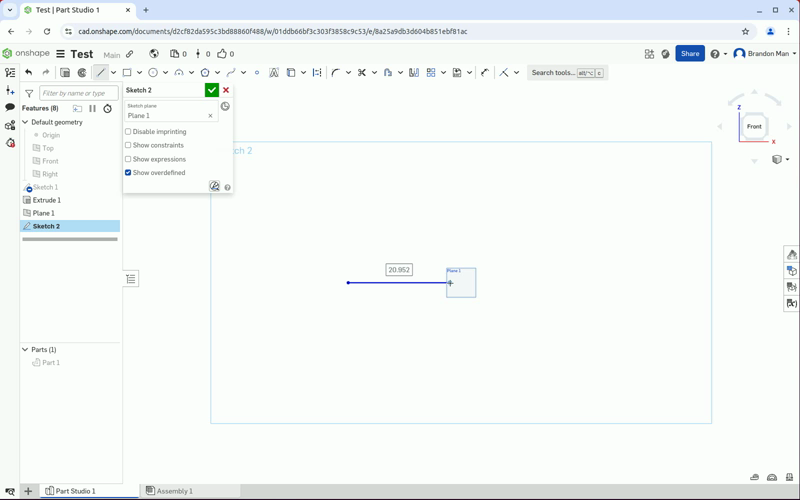
mouse_move(404, 221)
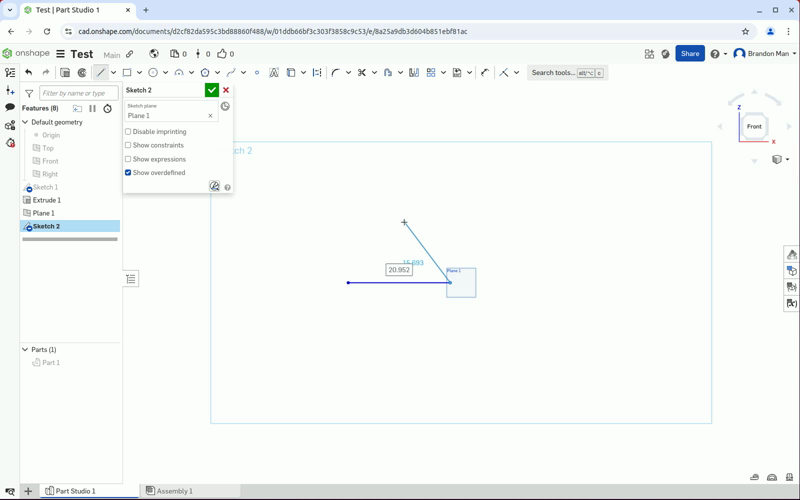
click(404, 221)
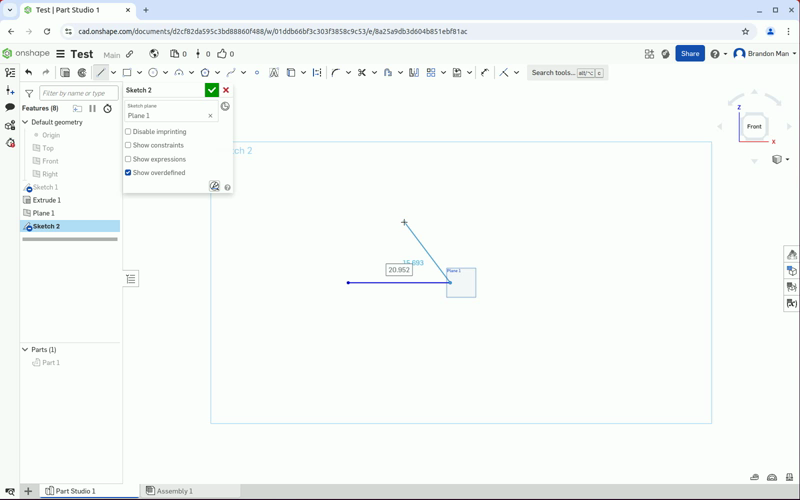
key_up(shift)
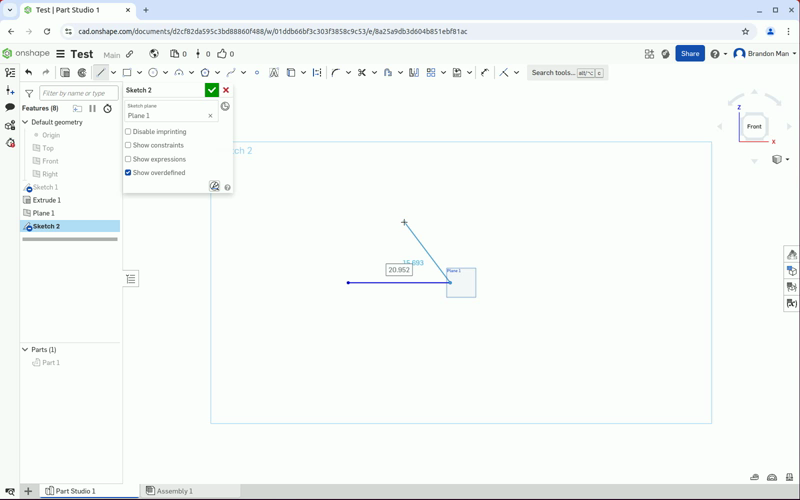
key_down(shift)
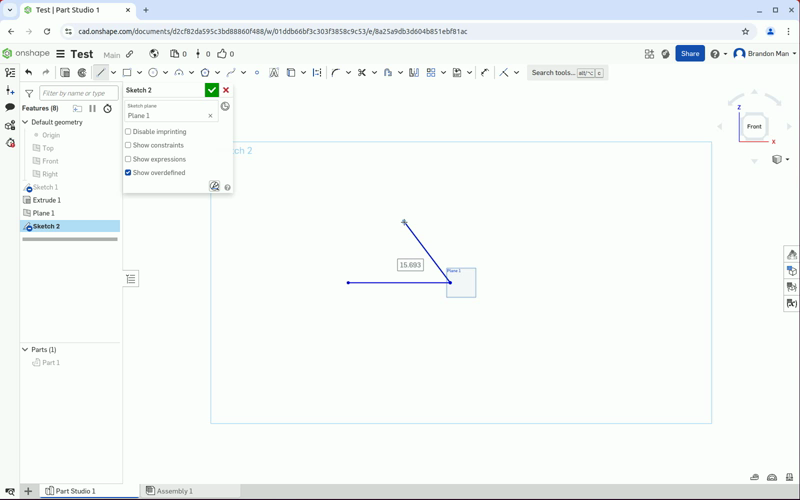
mouse_move(434, 221)
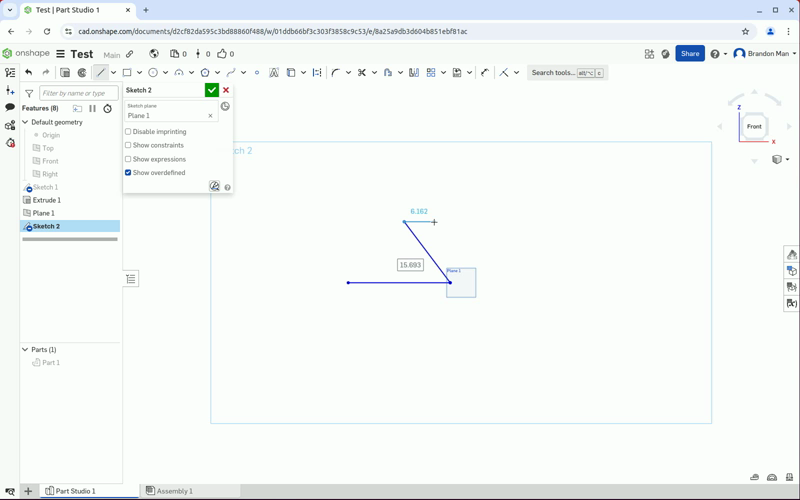
mouse_move(348, 221)
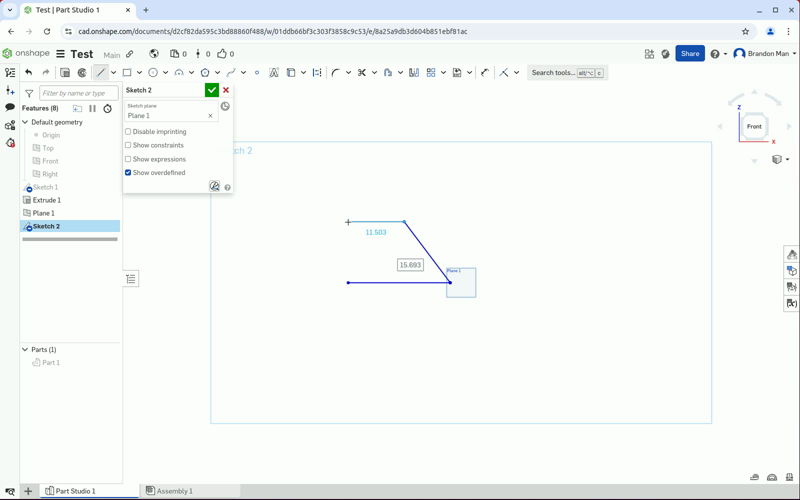
click(348, 221)
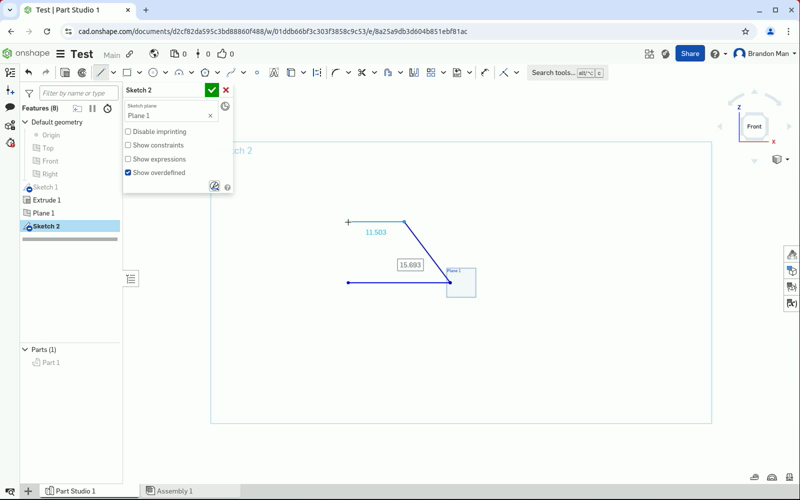
key_up(shift)
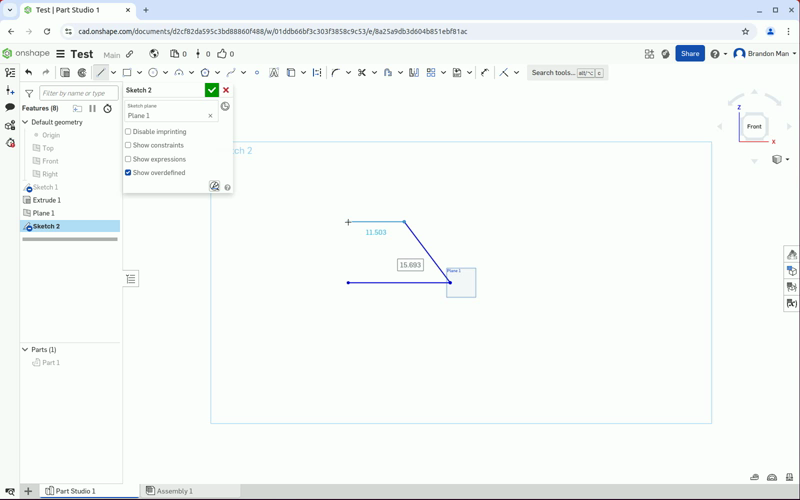
key_down(shift)
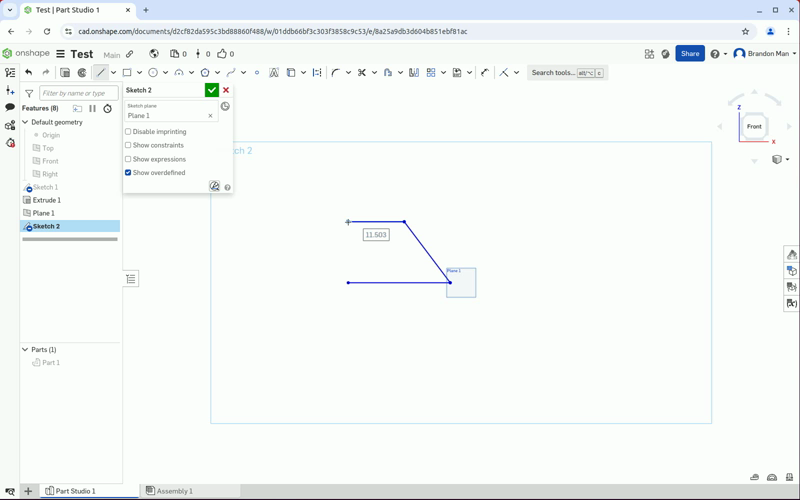
mouse_move(348, 282)
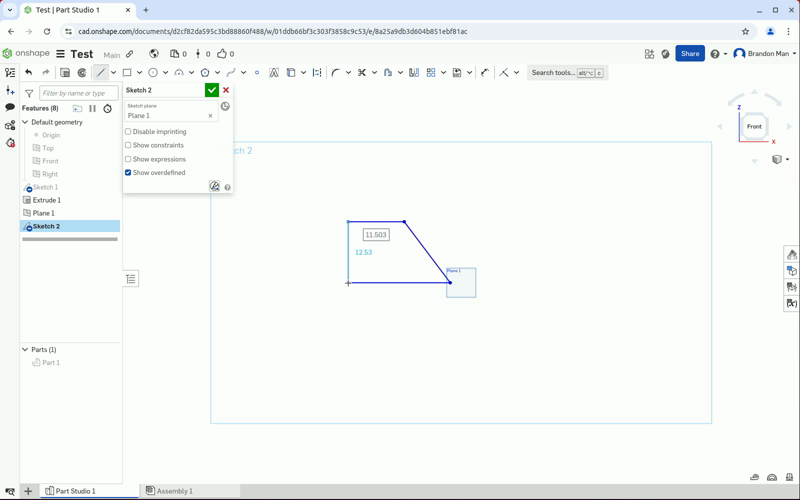
key_up(shift)
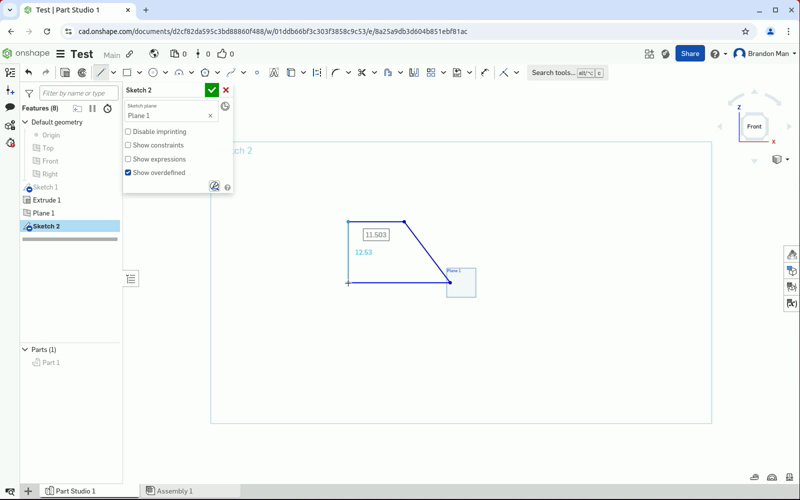
click(348, 282)
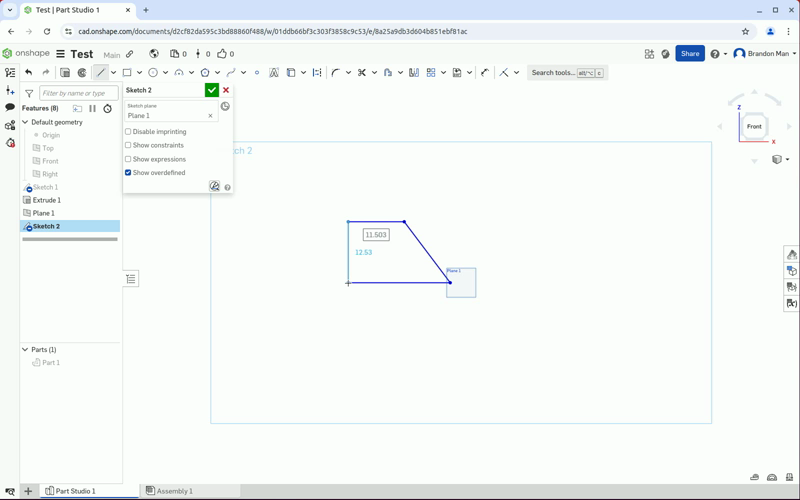
key(esc)
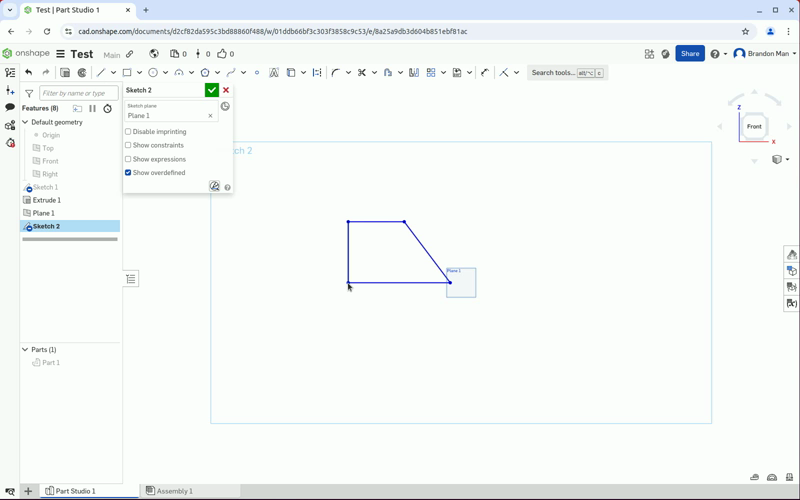
mouse_move(367, 243)
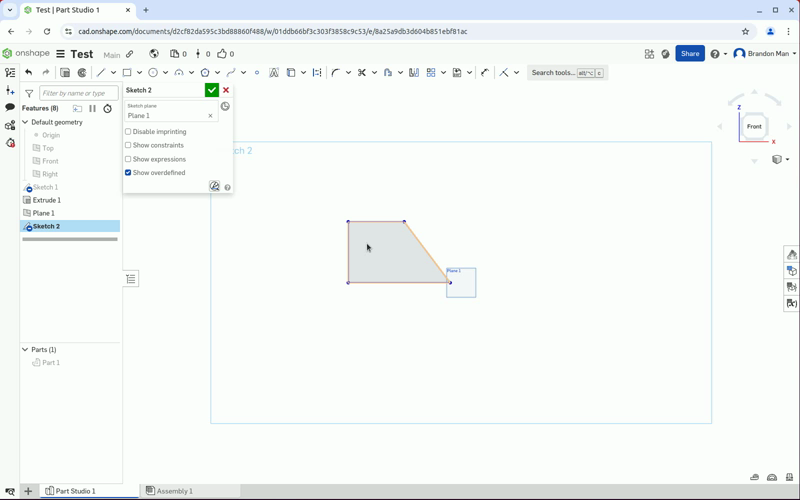
click(367, 243)
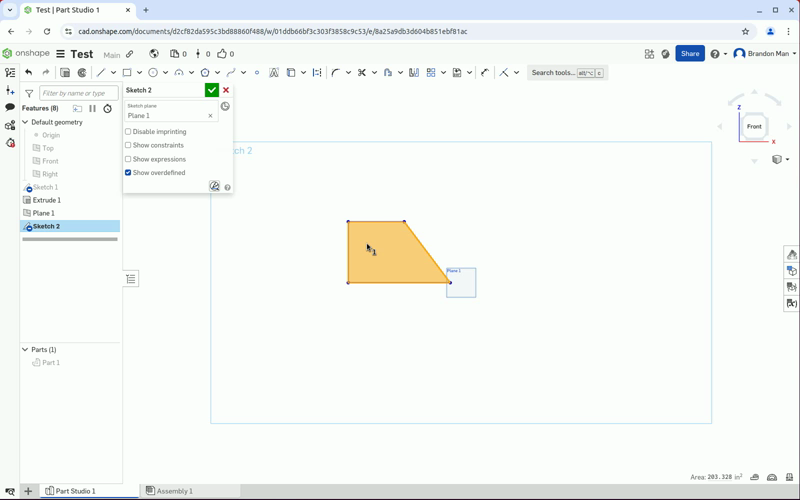
mouse_move(73, 352)
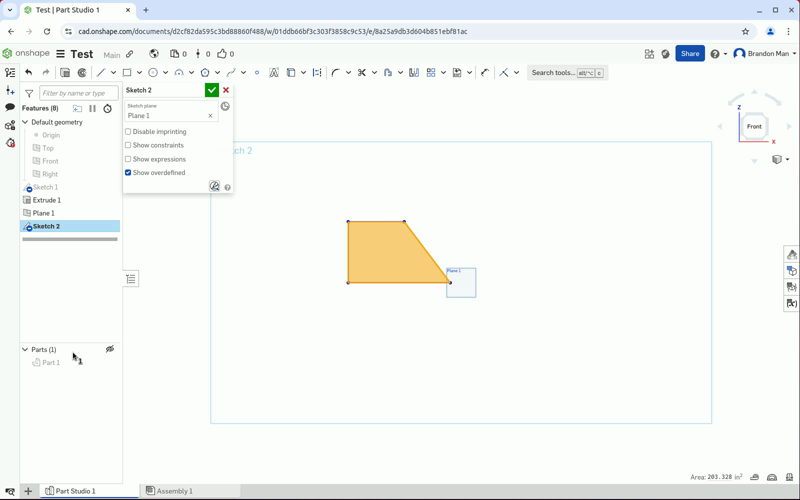
key(shift+y)
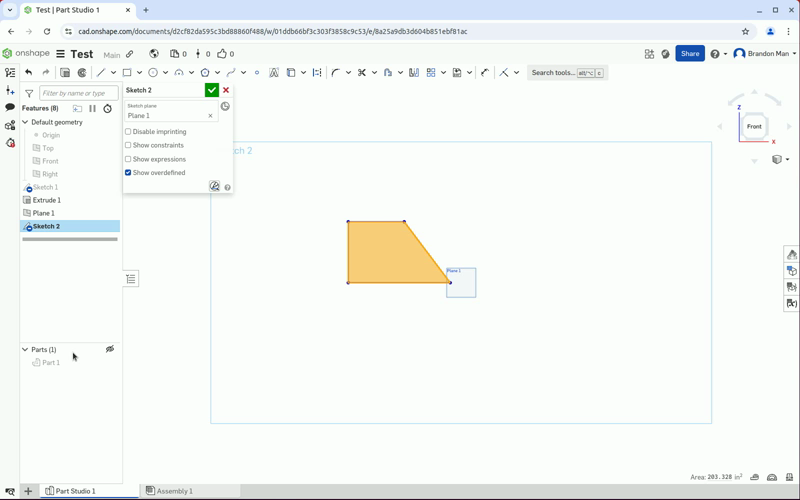
key(shift+e)
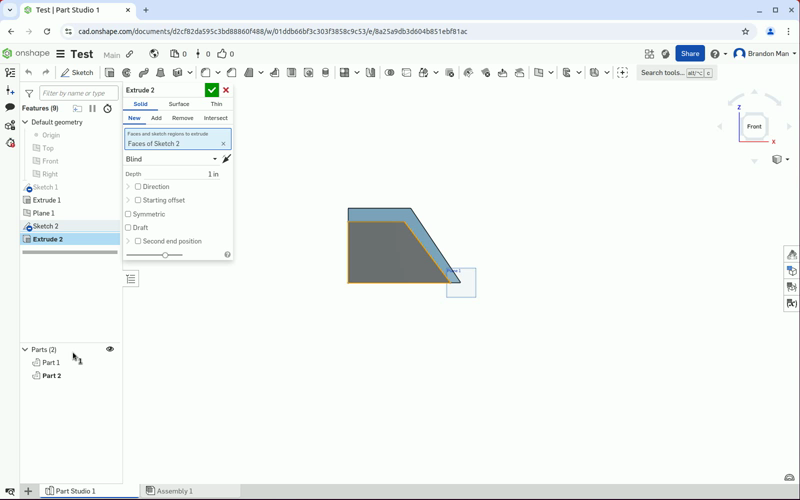
mouse_move(143, 106)
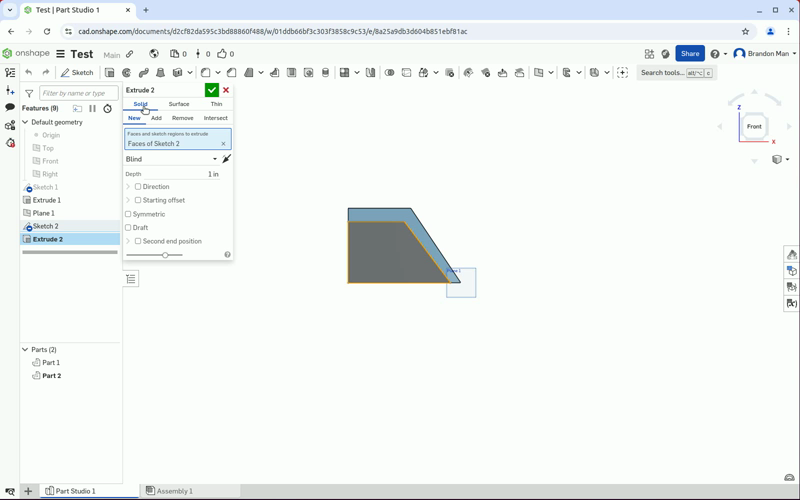
click(143, 106)
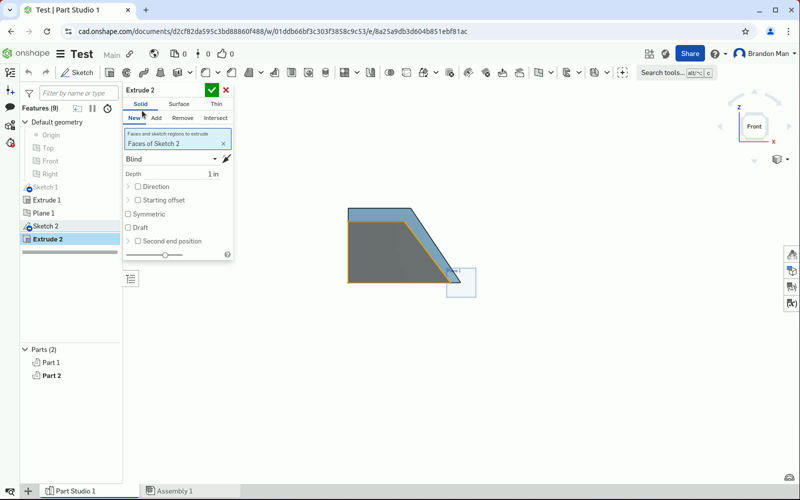
mouse_move(137, 120)
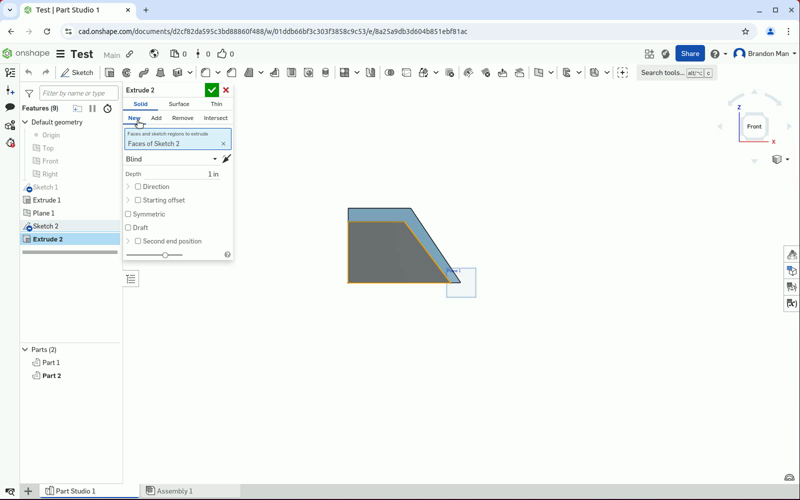
click(137, 120)
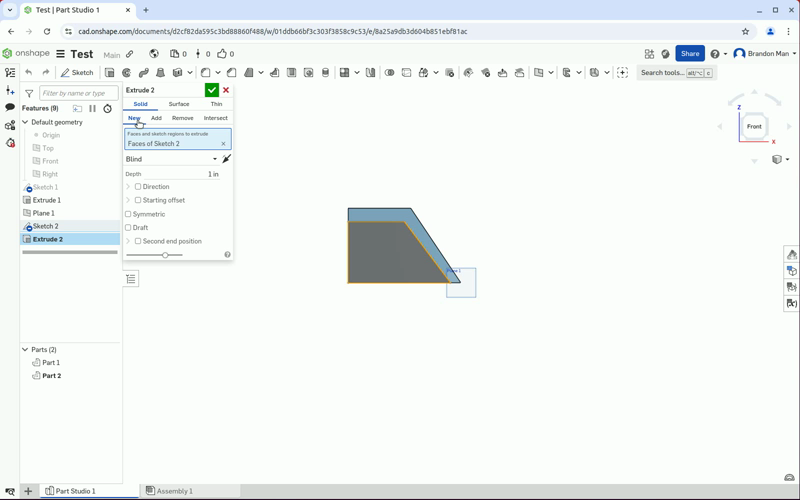
key(tab, 4)
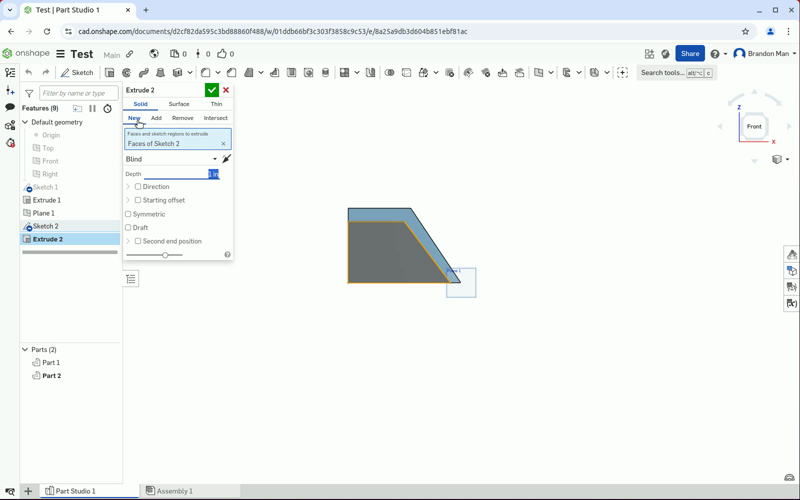
text(15.646)
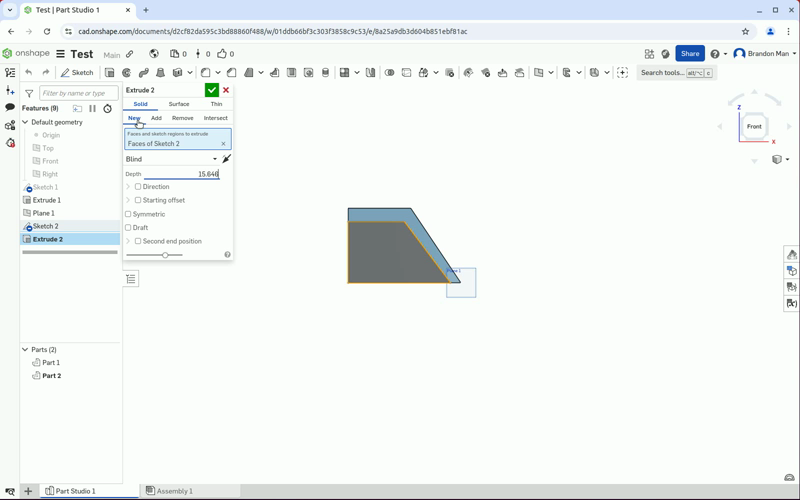
key(enter)
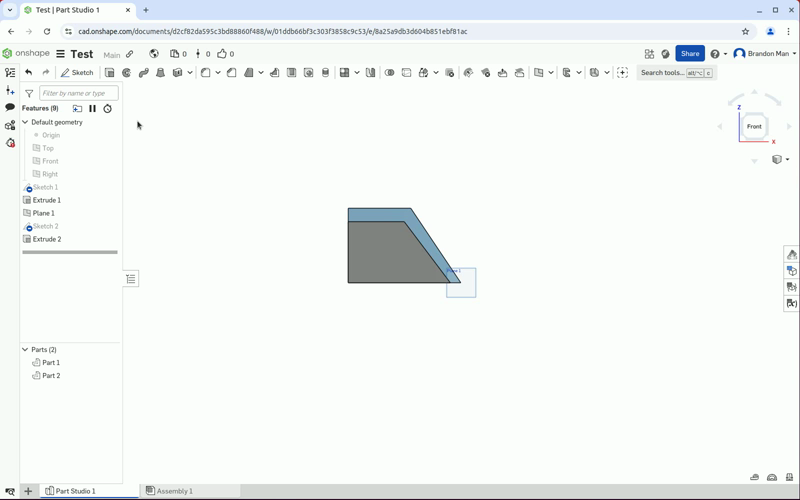
key(shift+h)
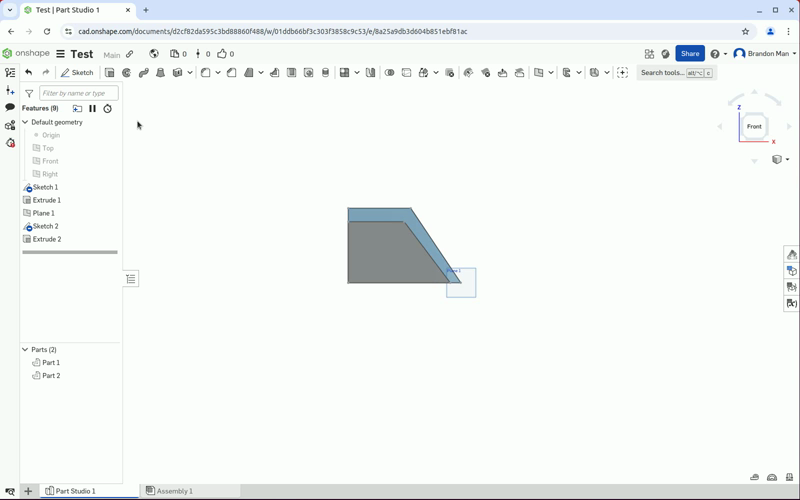
key(shift+h)
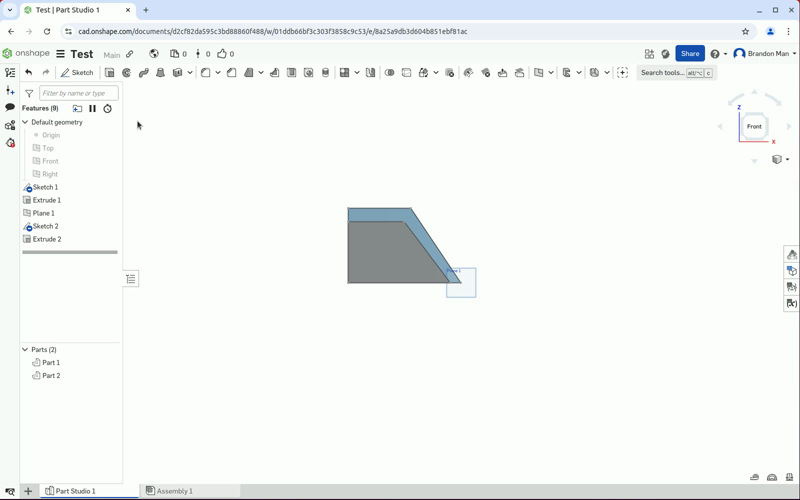
key(shift+7)
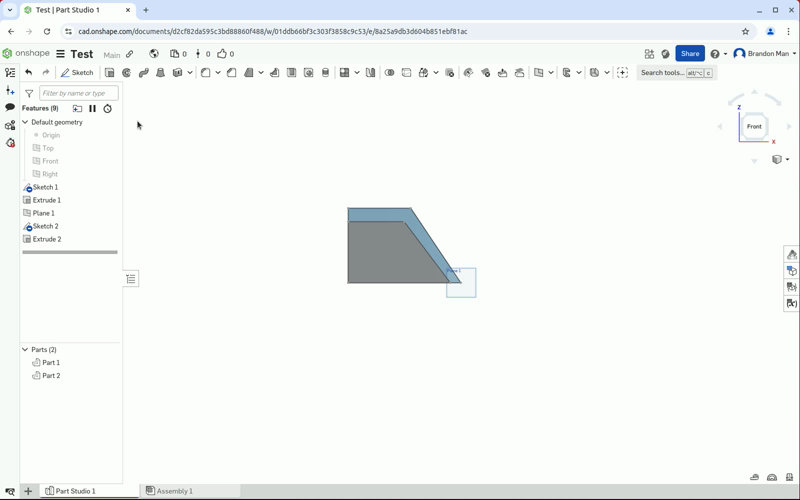
key(left, 2)
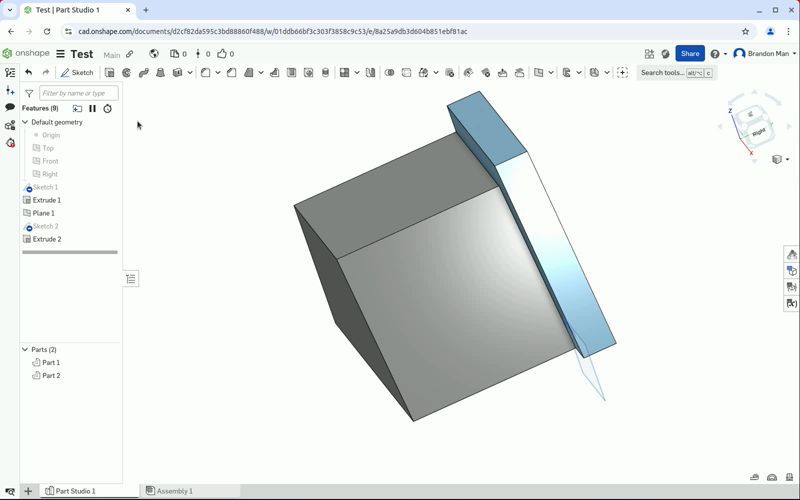
key(down, 2)
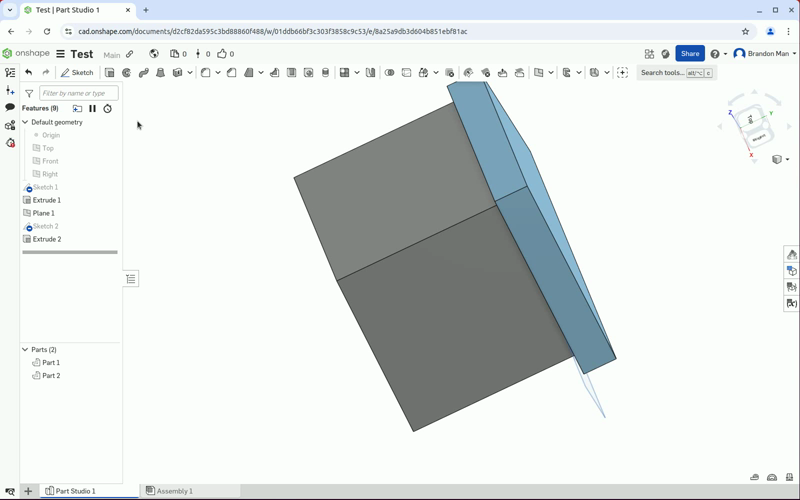
key(up, 2)
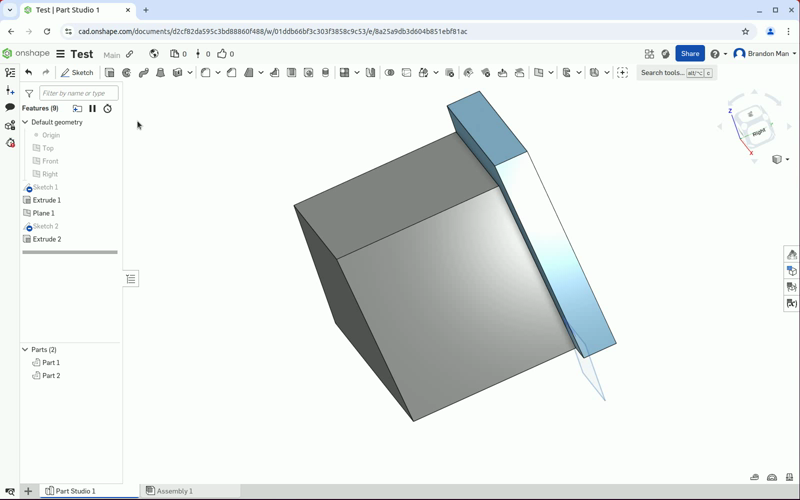
key(right, 2)
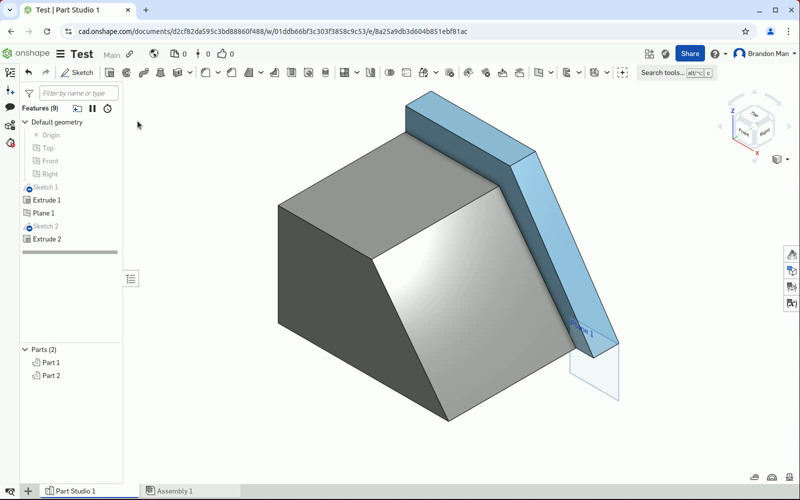
mouse_move(73, 189)
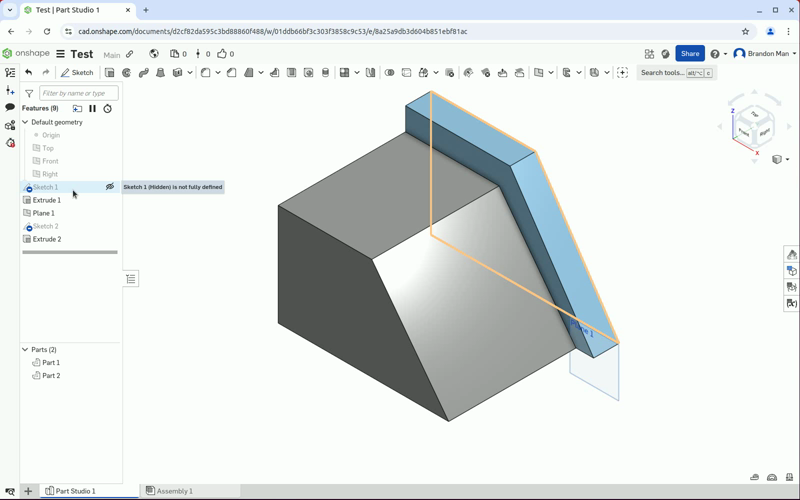
click(73, 189)